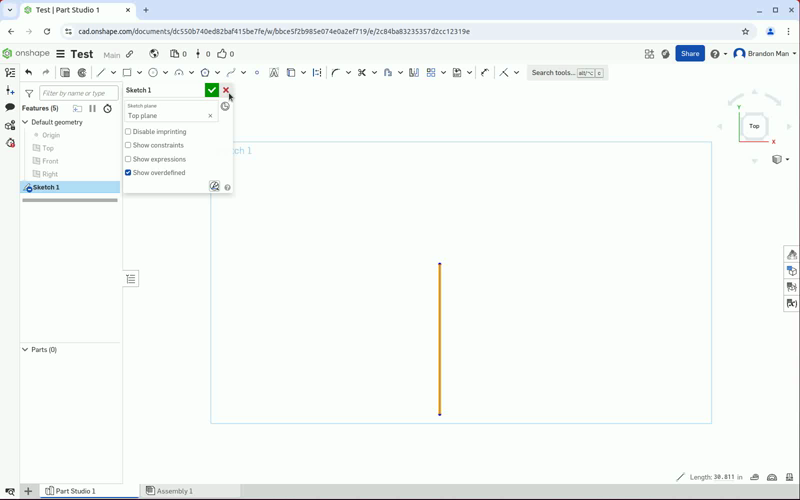
key(shift+h)
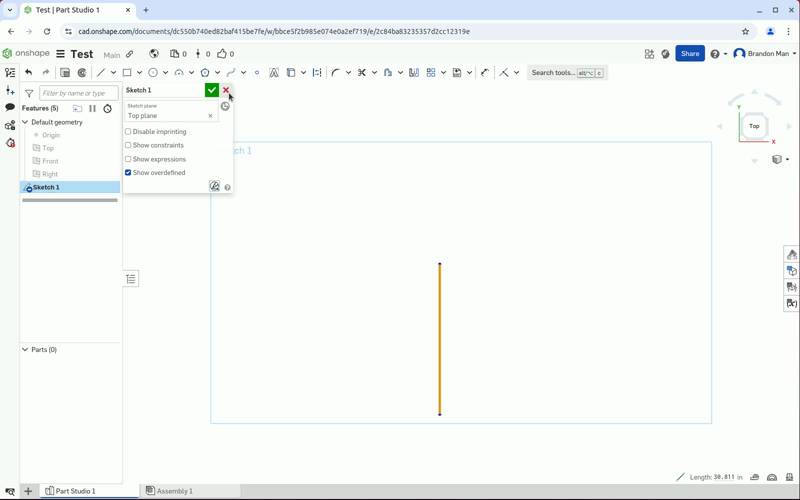
key(shift+s)
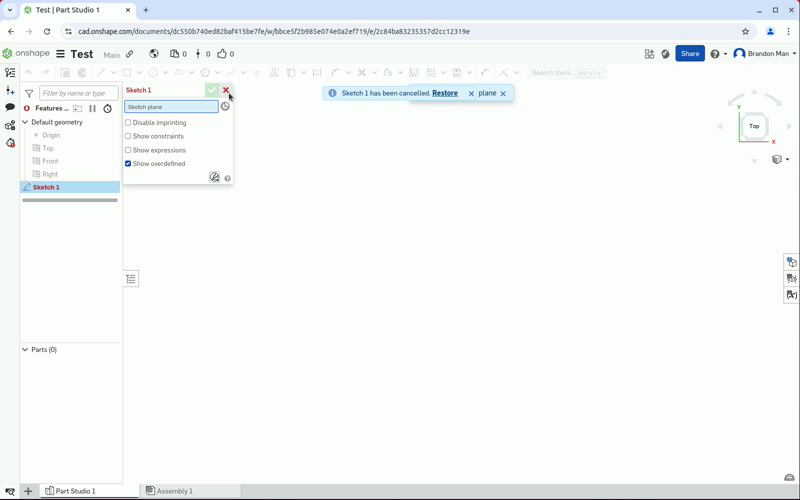
mouse_move(73, 150)
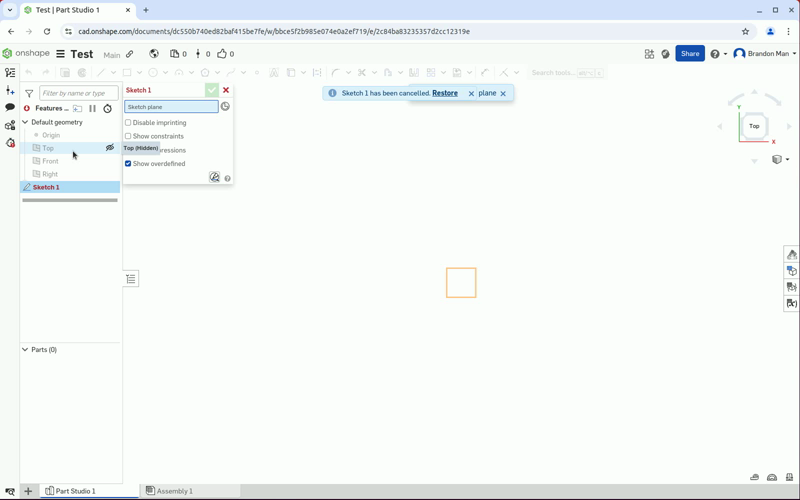
click(73, 150)
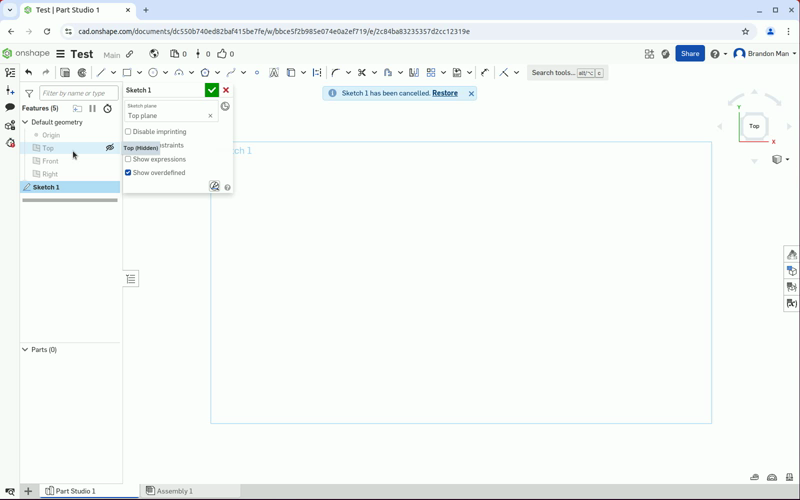
mouse_move(73, 352)
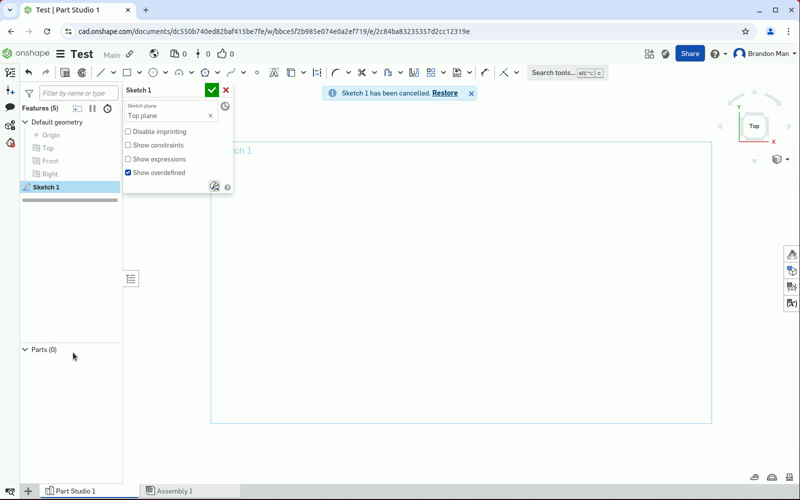
key(y)
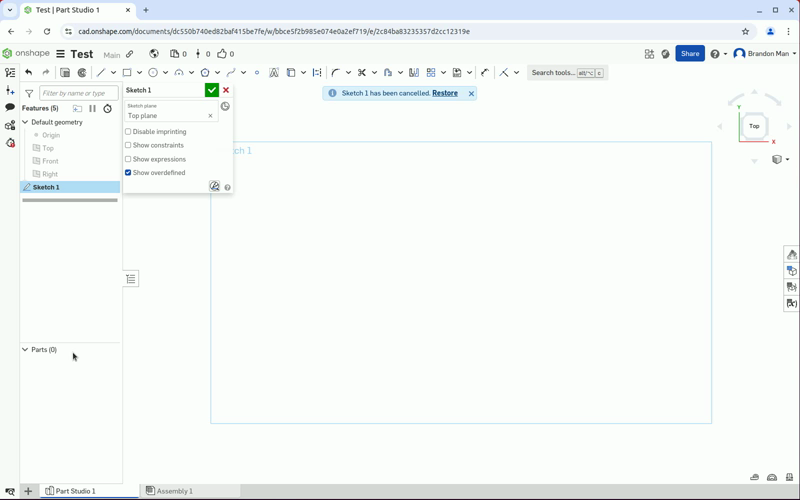
key(a)
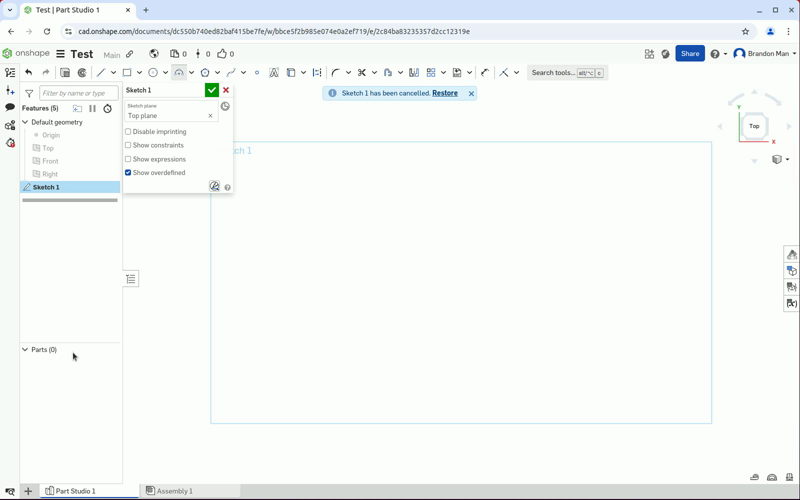
key_down(shift)
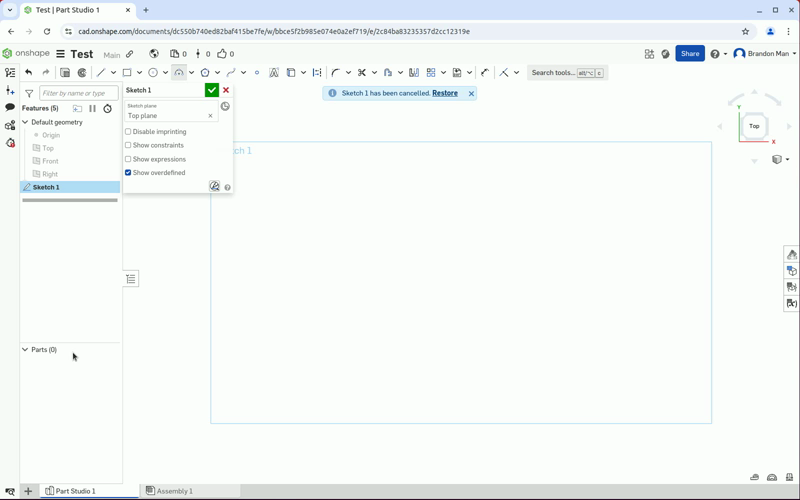
mouse_move(418, 351)
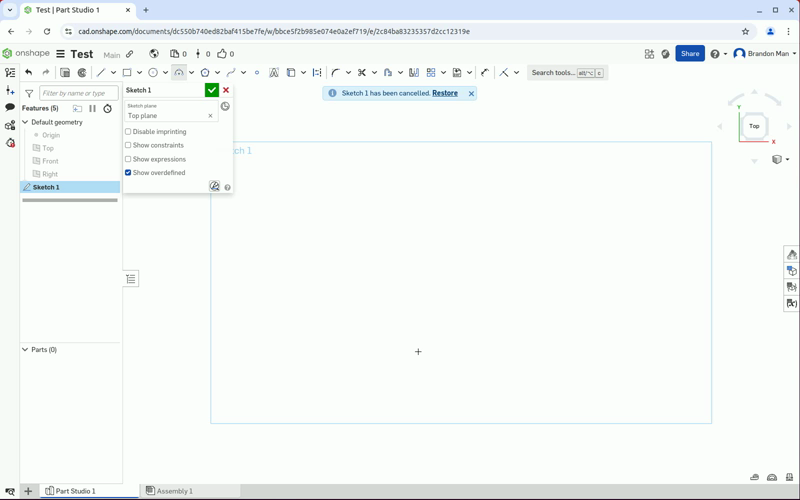
click(418, 351)
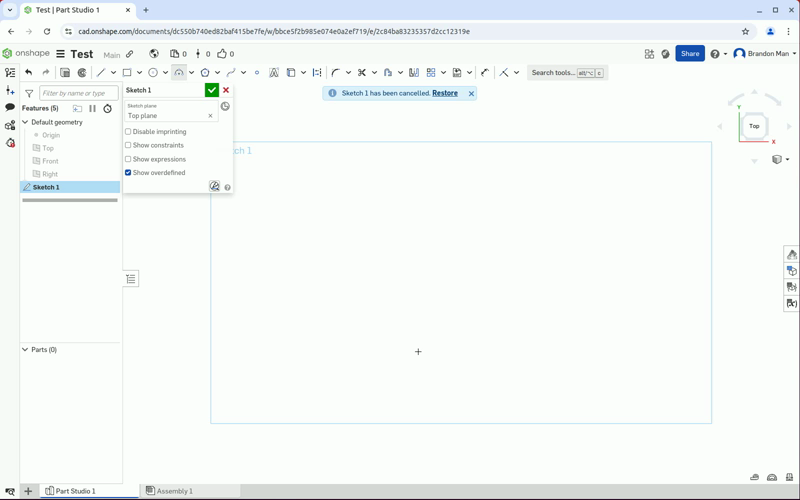
key_up(shift)
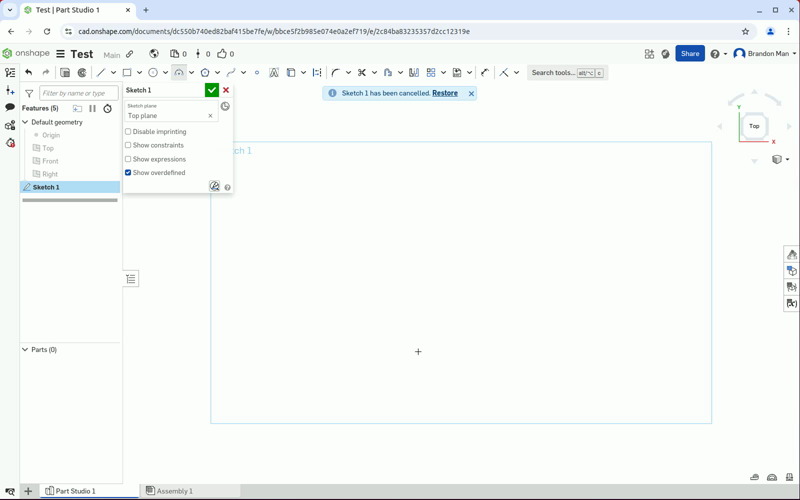
key_down(shift)
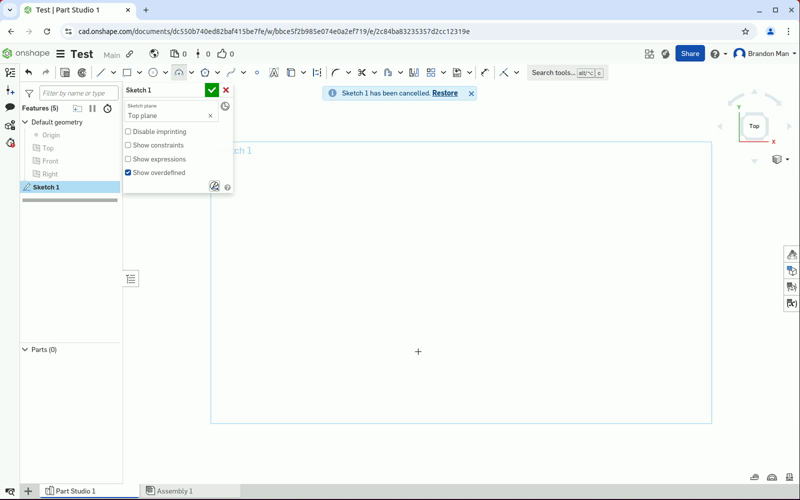
mouse_move(503, 351)
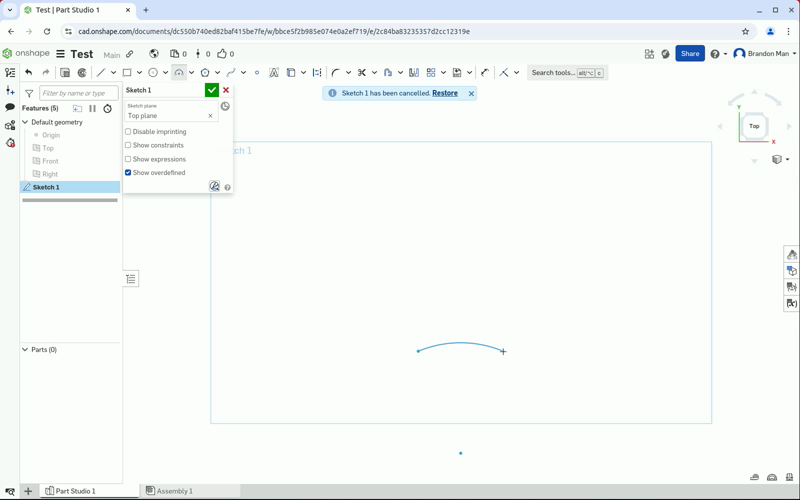
click(503, 351)
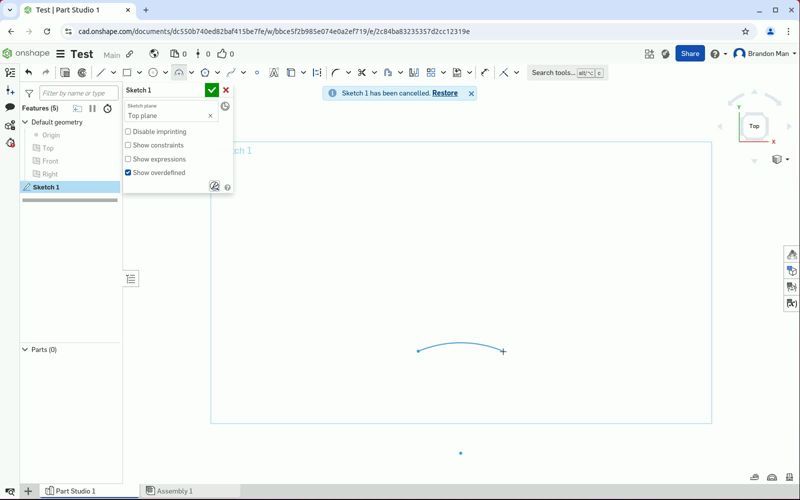
mouse_move(461, 393)
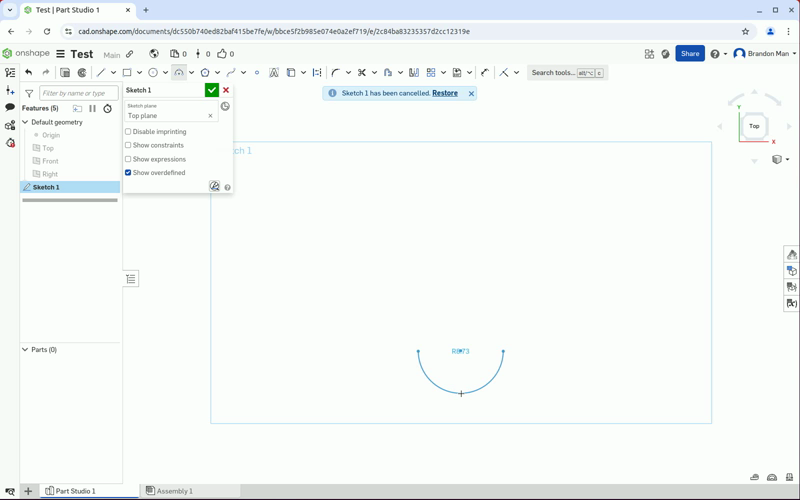
click(461, 393)
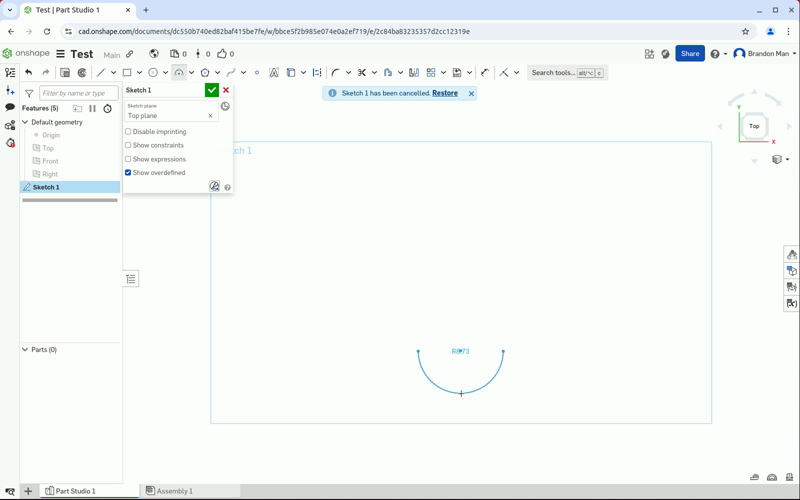
key_up(shift)
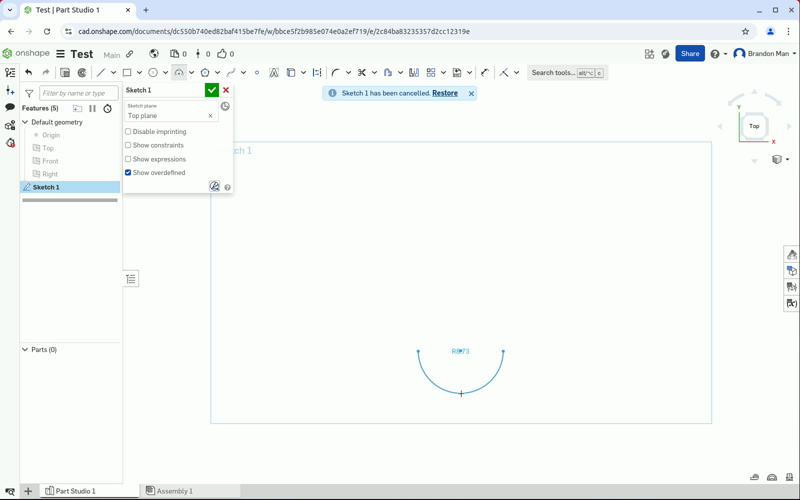
key(esc)
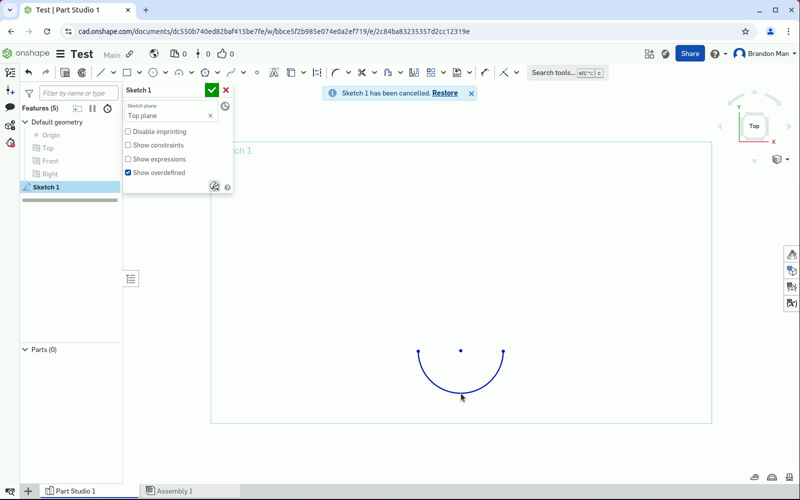
key(l)
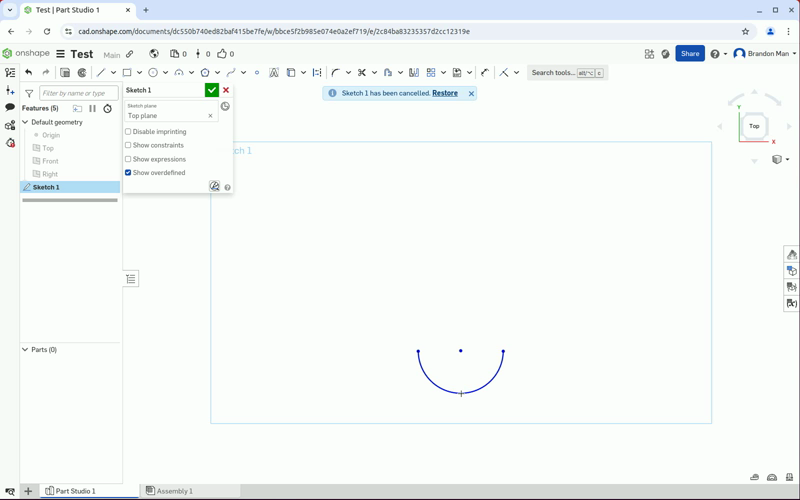
mouse_move(503, 351)
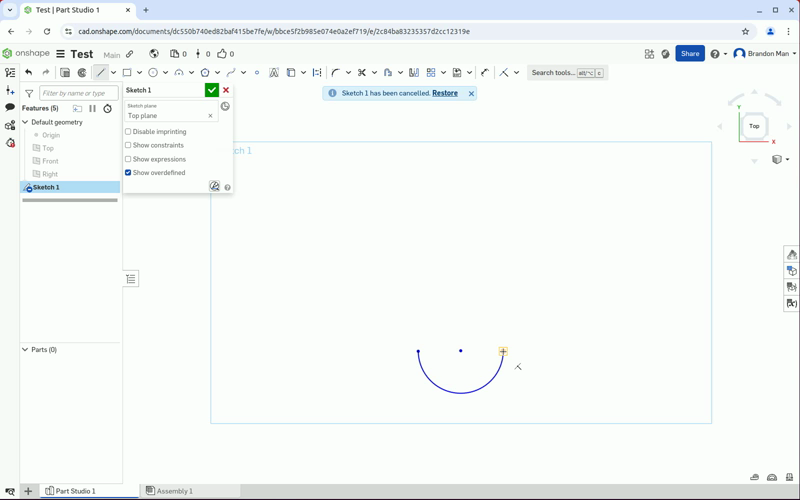
click(503, 351)
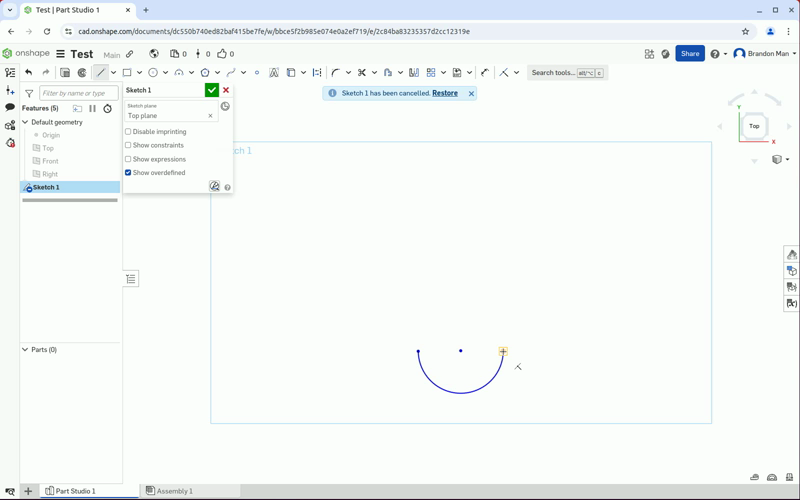
key_down(shift)
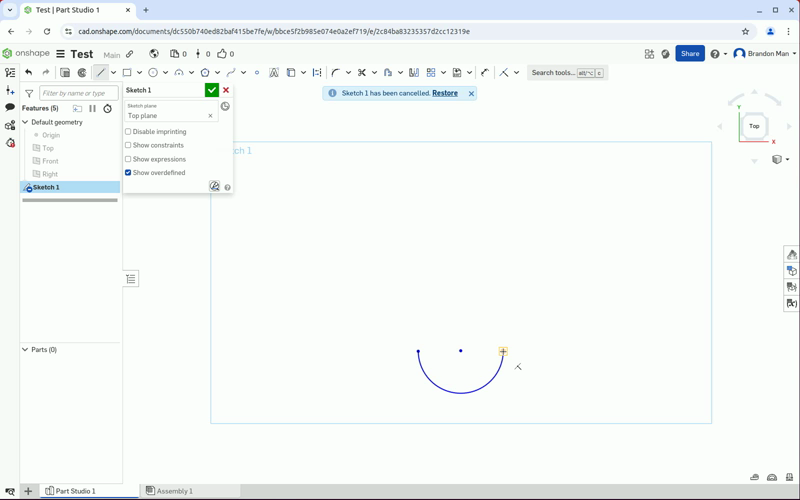
mouse_move(503, 213)
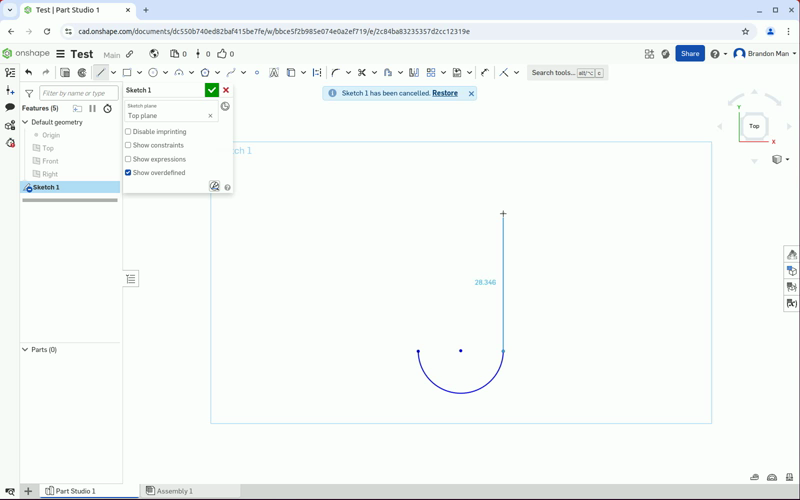
click(503, 213)
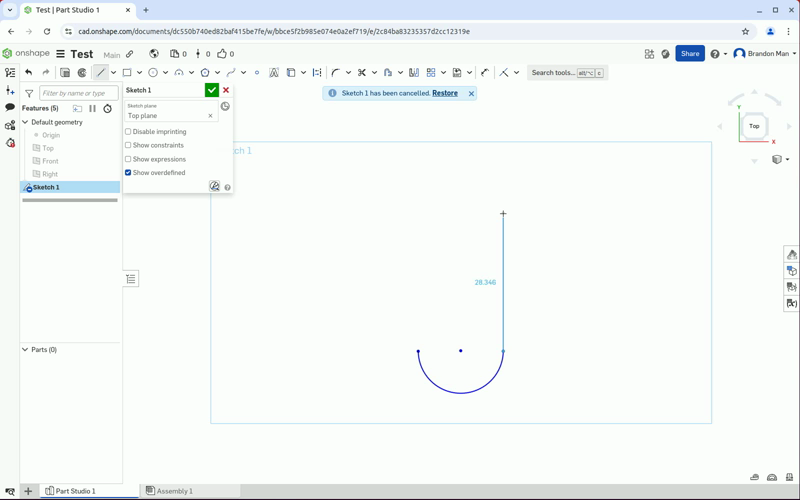
key_up(shift)
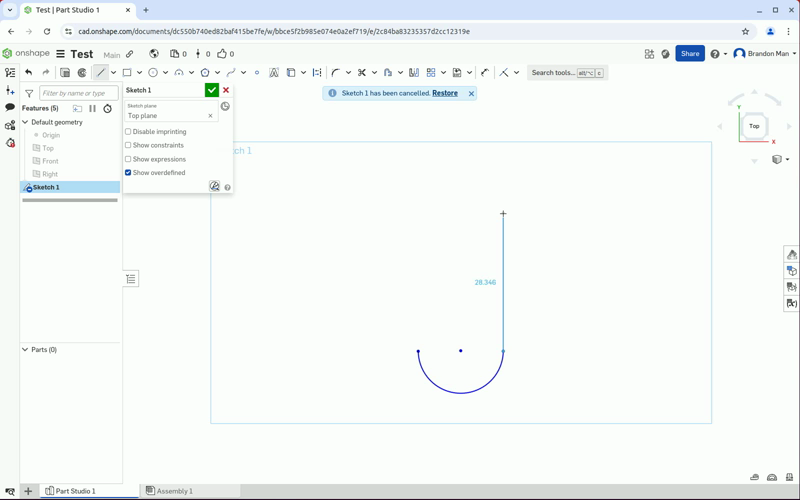
key(esc)
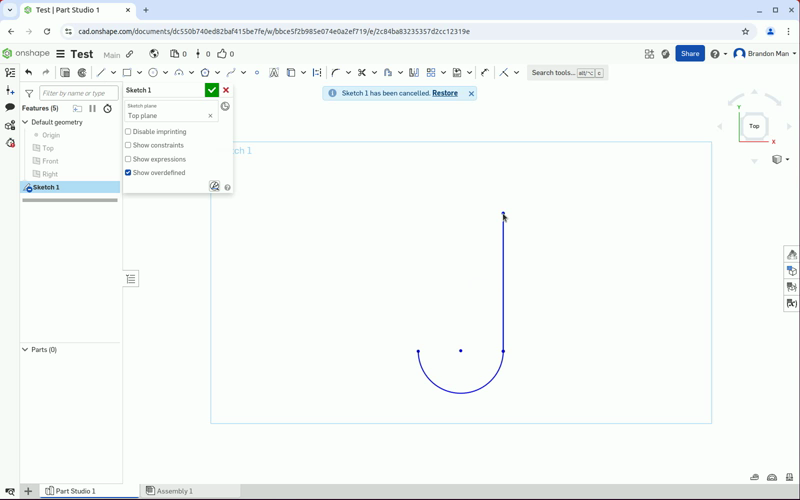
key(a)
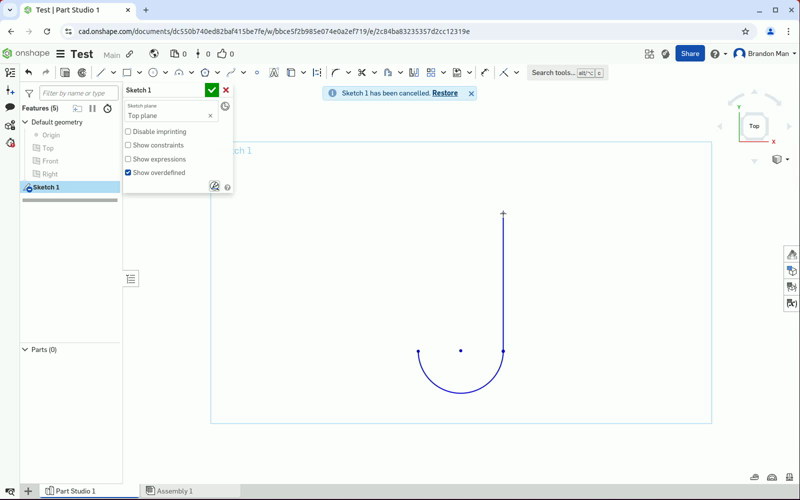
mouse_move(503, 213)
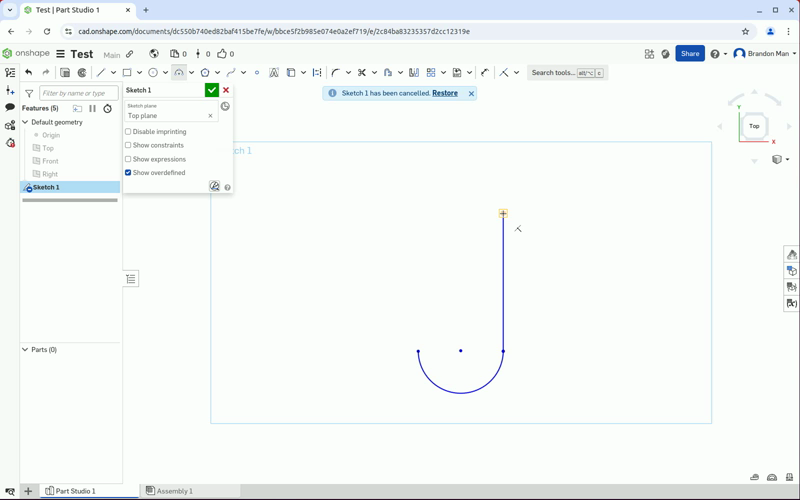
click(503, 213)
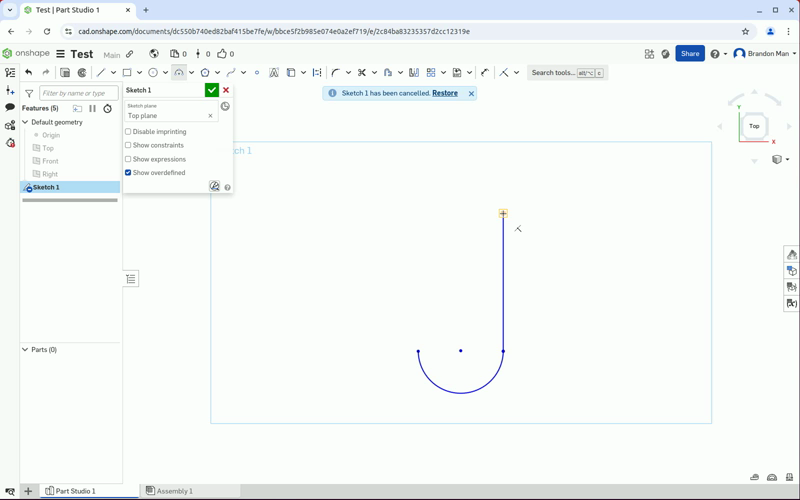
key_down(shift)
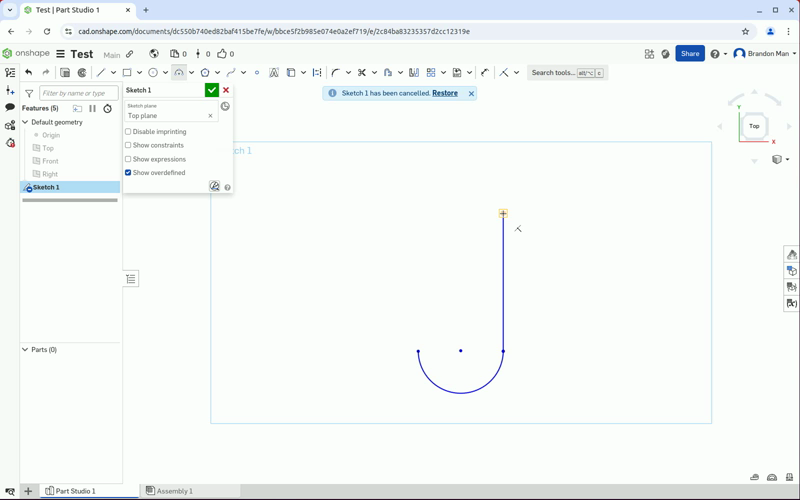
mouse_move(418, 213)
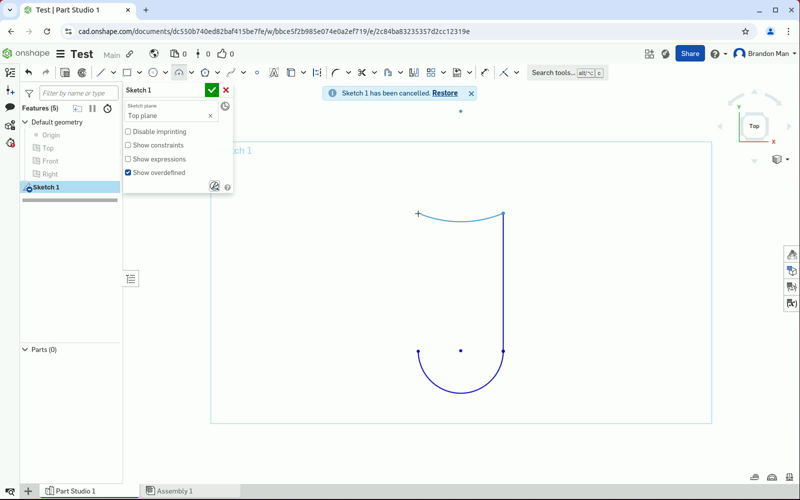
click(418, 213)
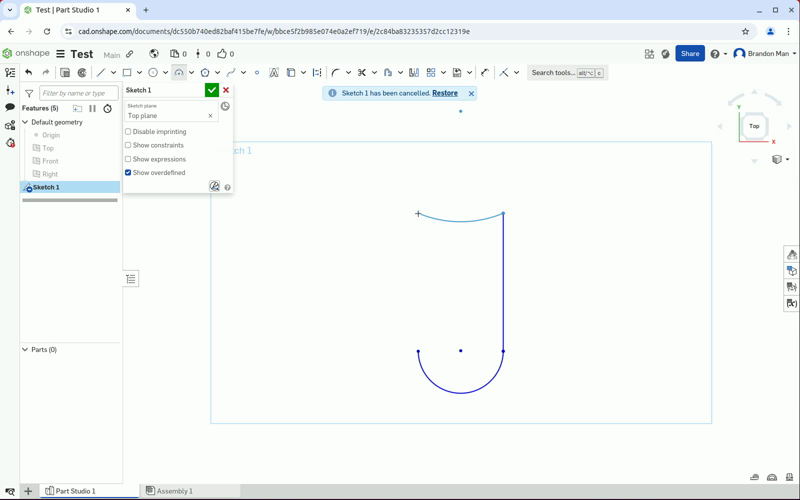
mouse_move(461, 255)
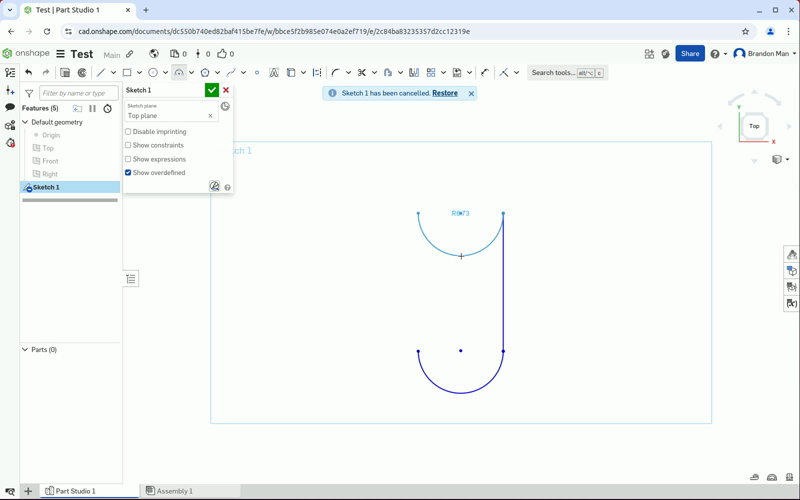
click(461, 255)
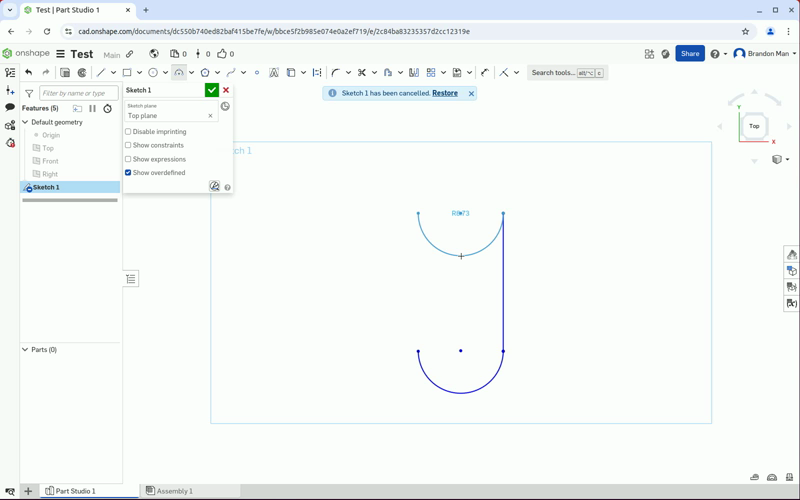
key_up(shift)
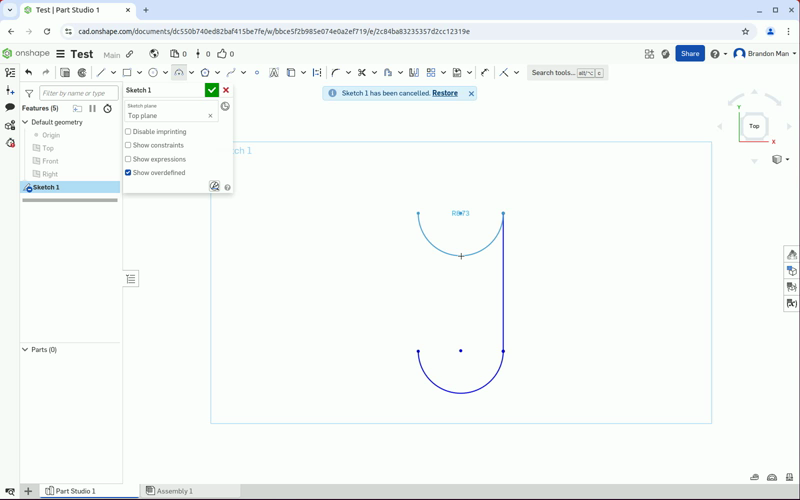
key(esc)
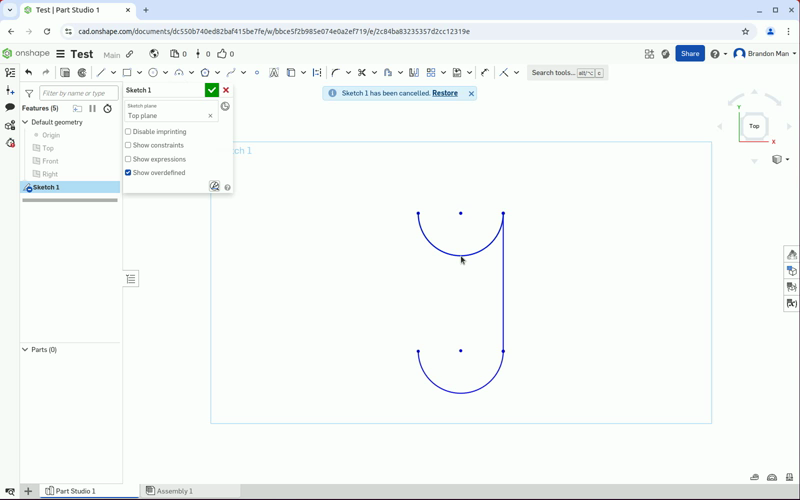
key(l)
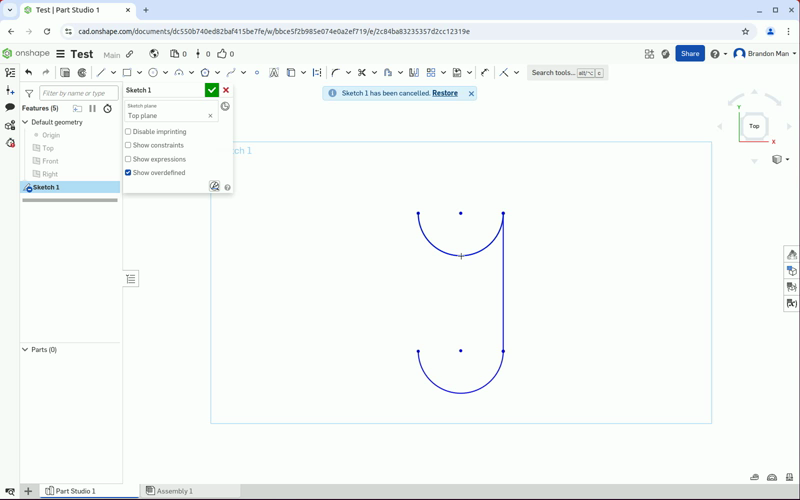
mouse_move(418, 213)
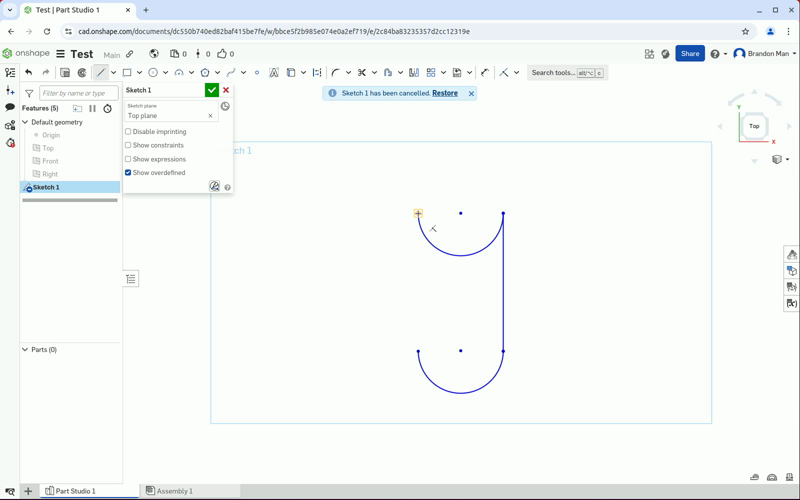
click(418, 213)
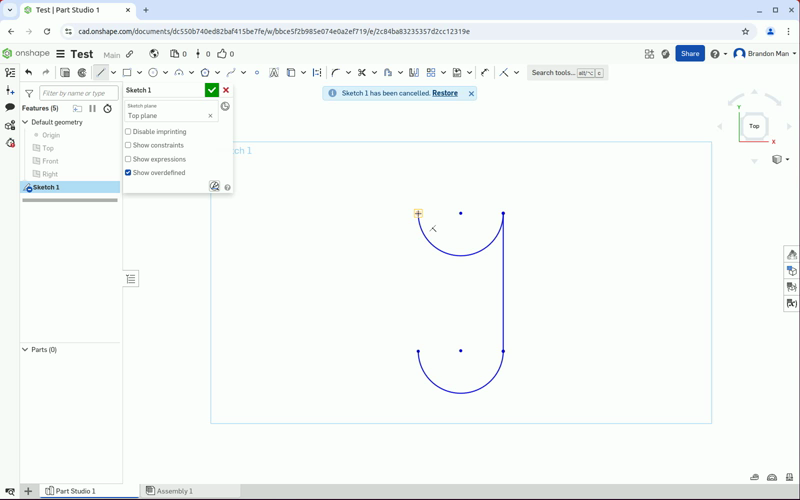
key_down(shift)
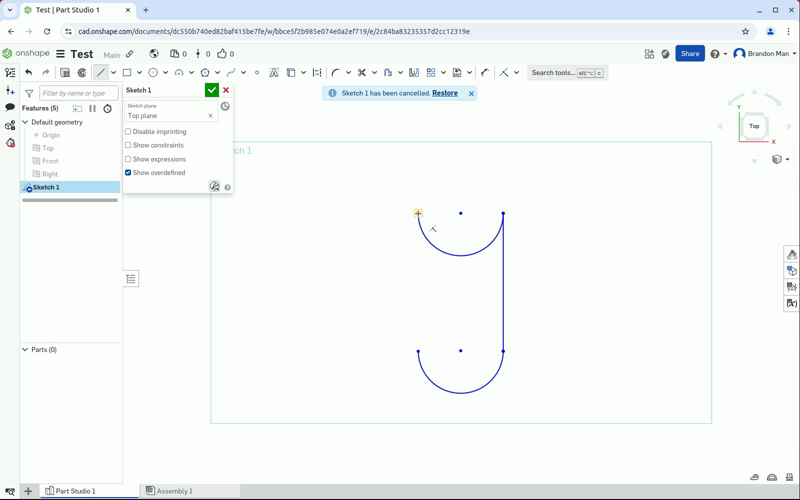
mouse_move(418, 351)
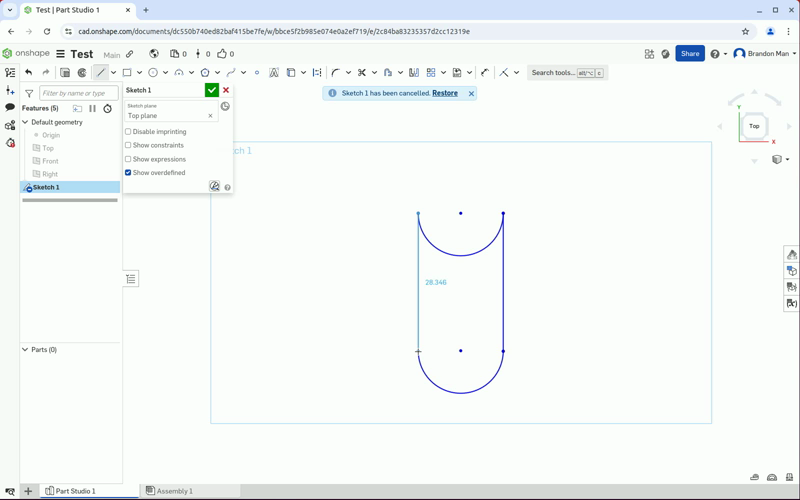
key_up(shift)
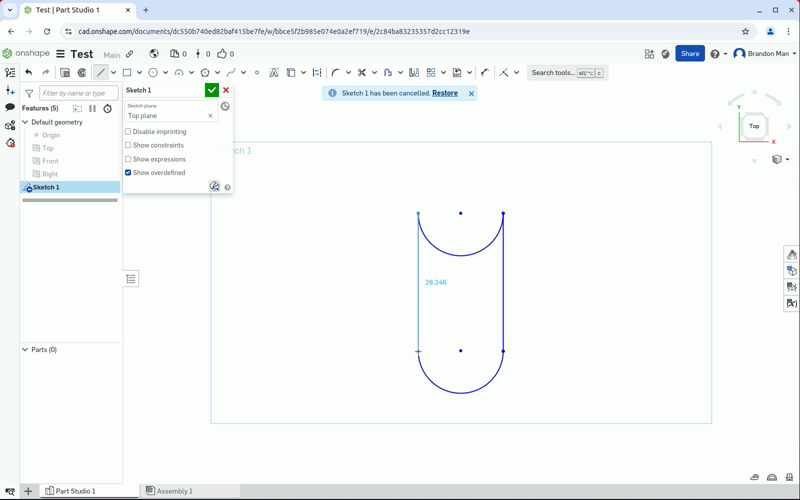
click(418, 351)
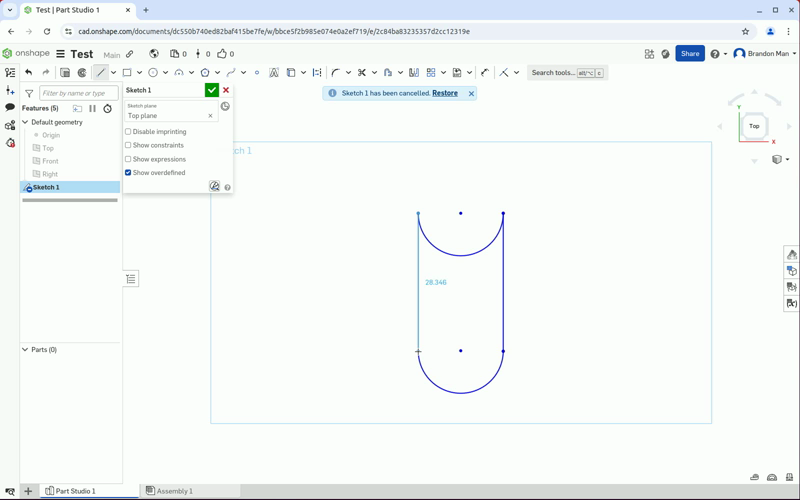
key(esc)
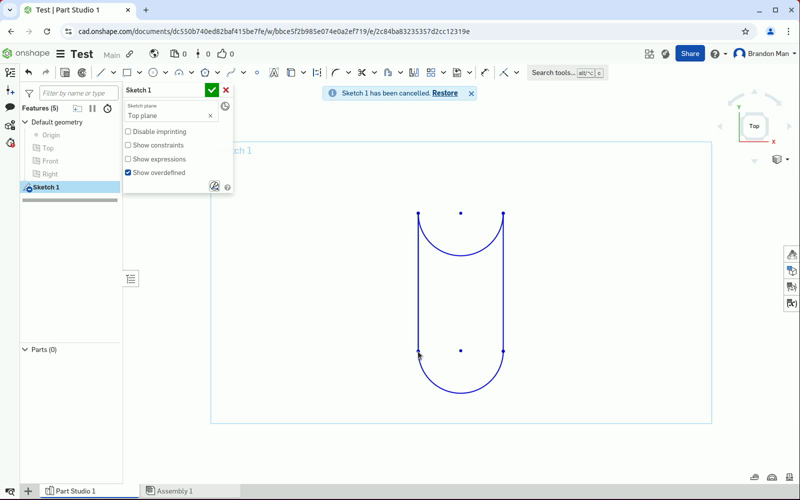
key(c)
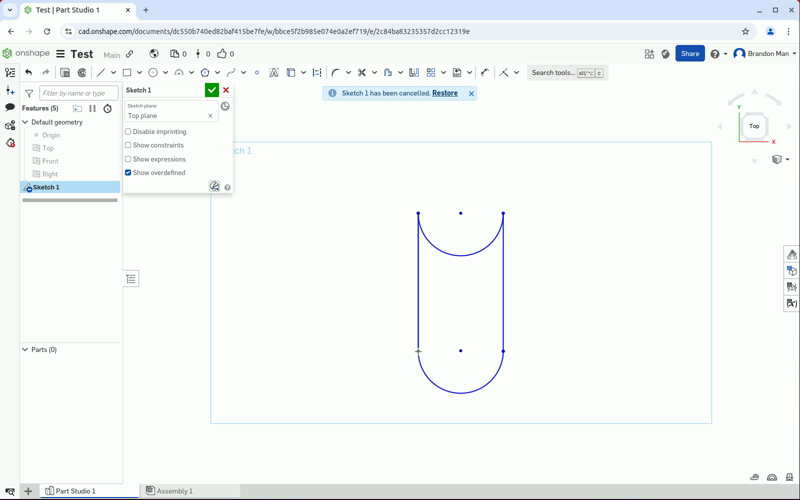
key_down(shift)
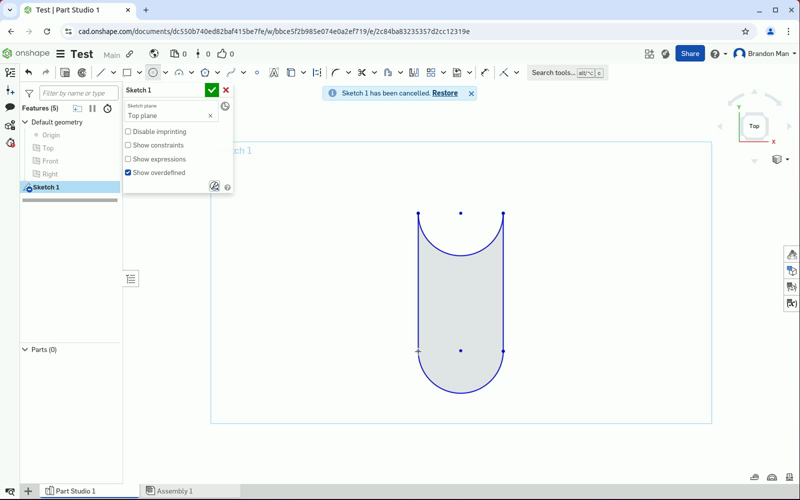
mouse_move(461, 351)
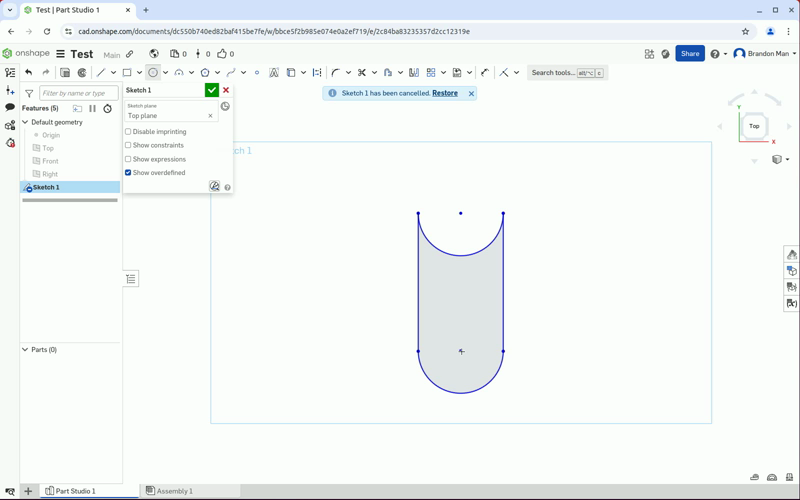
scroll(6)
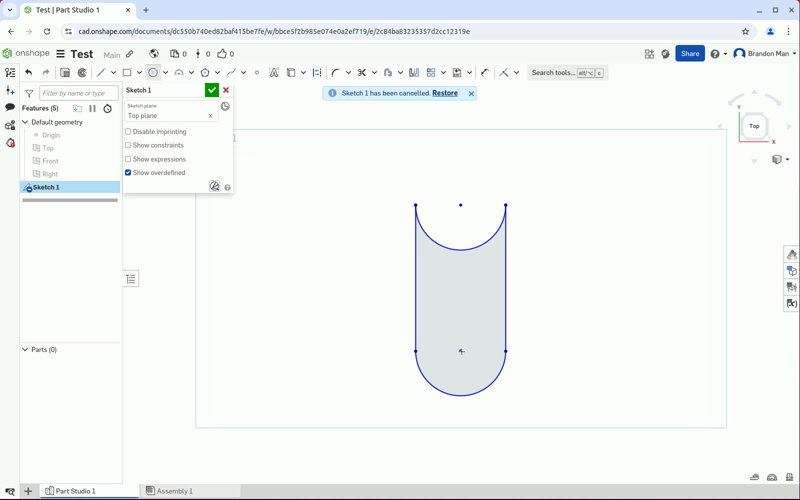
scroll(6)
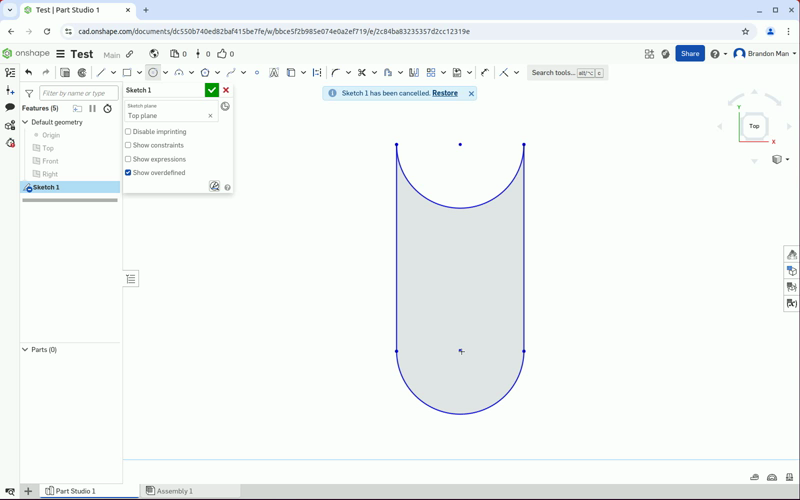
scroll(6)
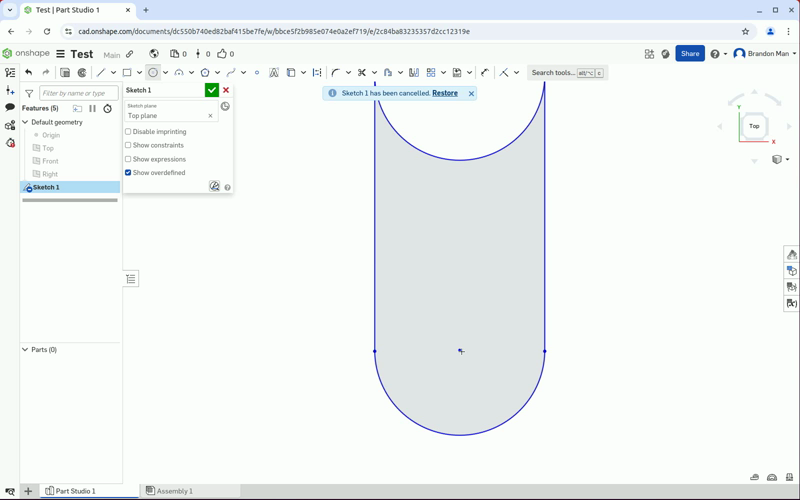
scroll(6)
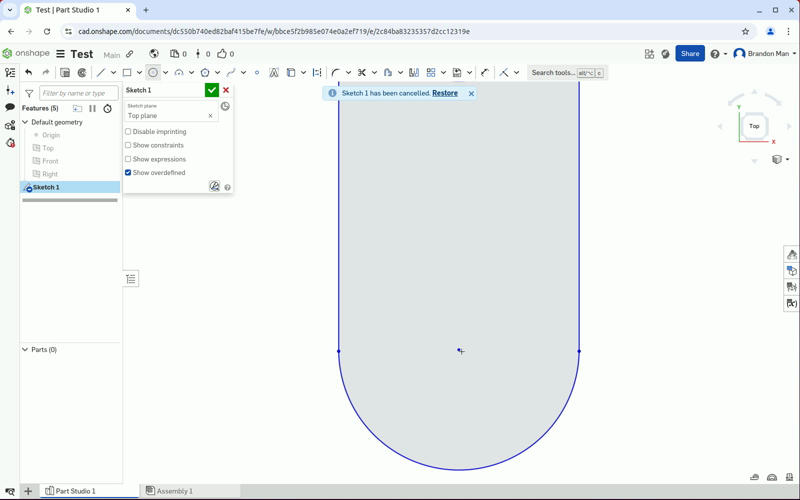
scroll(6)
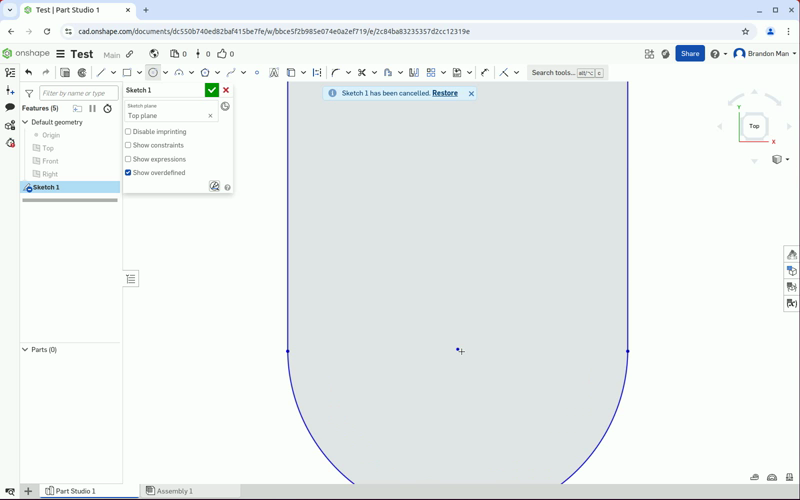
scroll(6)
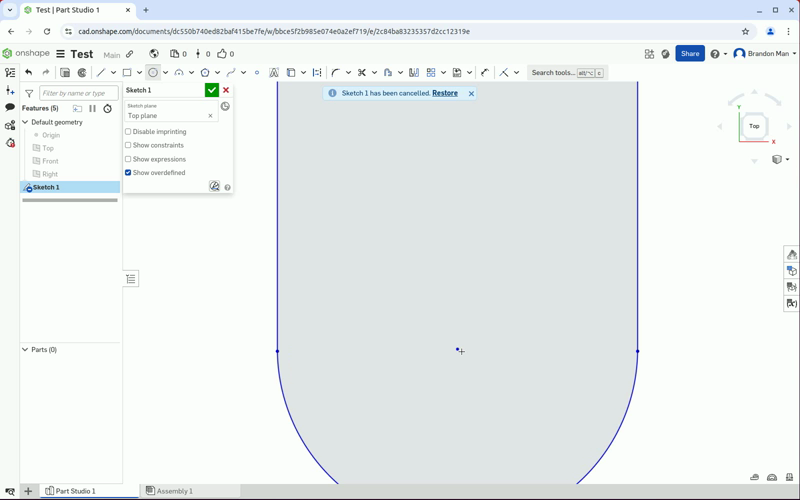
scroll(6)
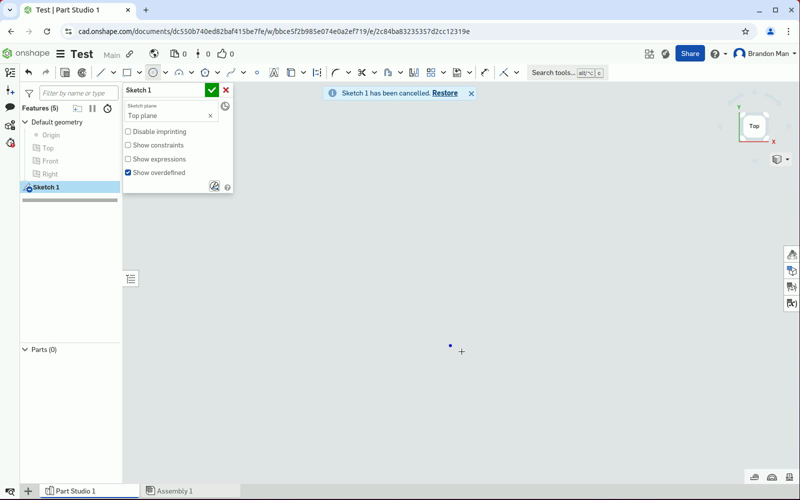
click(461, 351)
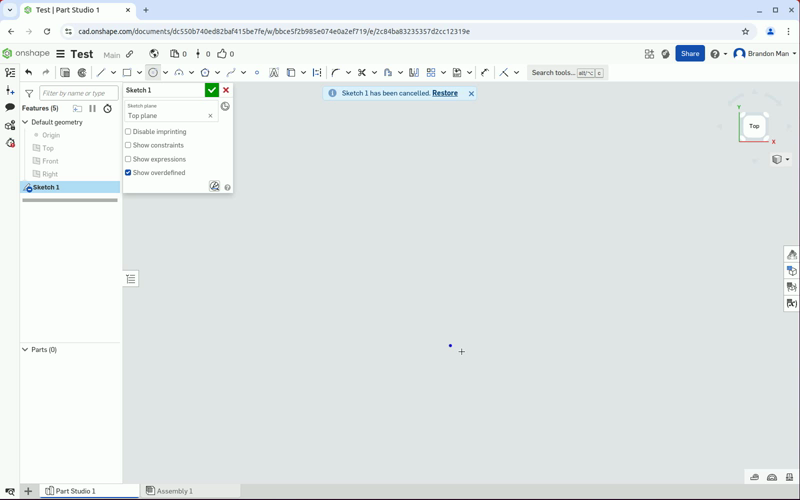
scroll(-6)
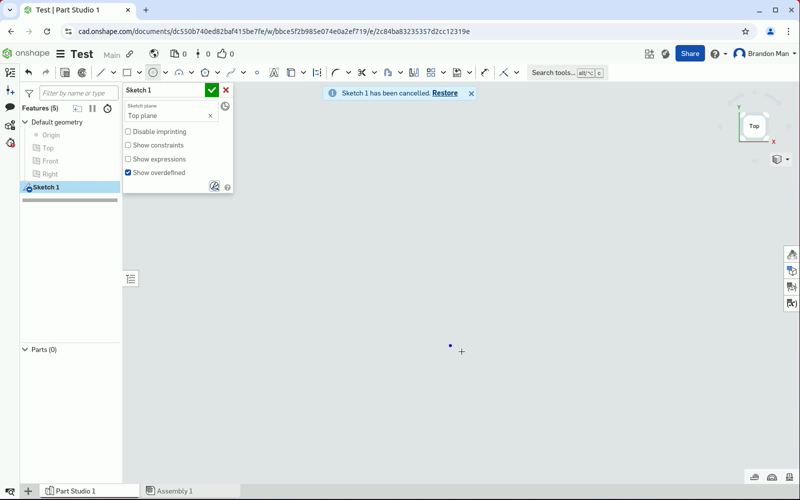
scroll(-6)
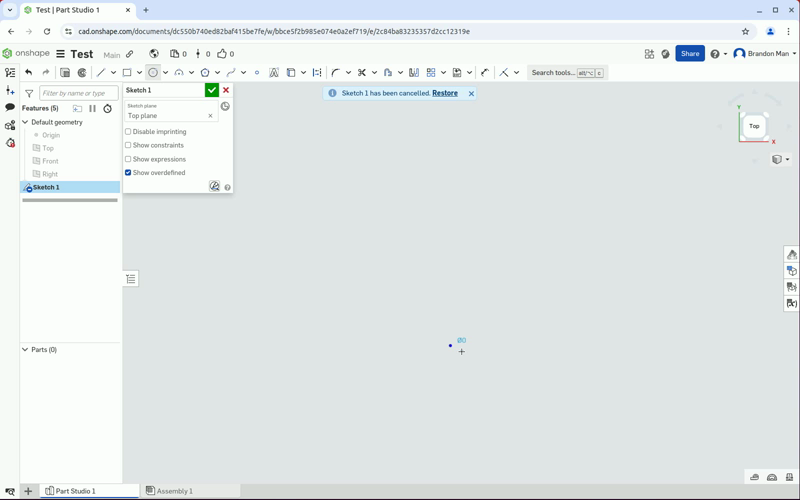
scroll(-6)
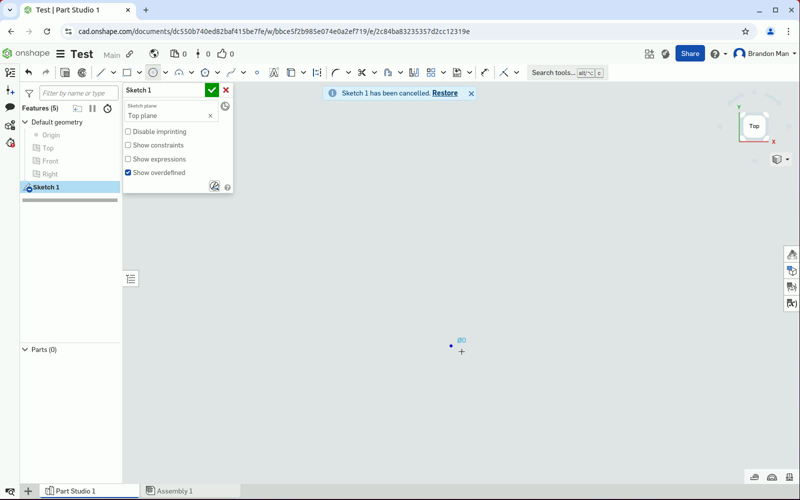
scroll(-6)
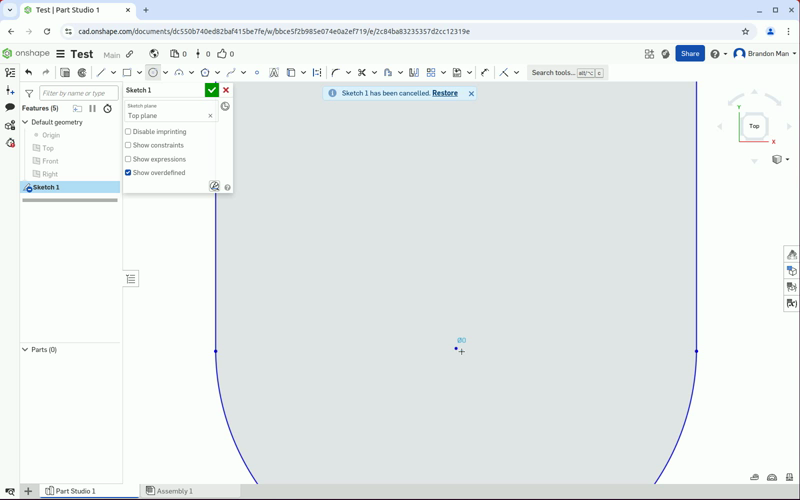
scroll(-6)
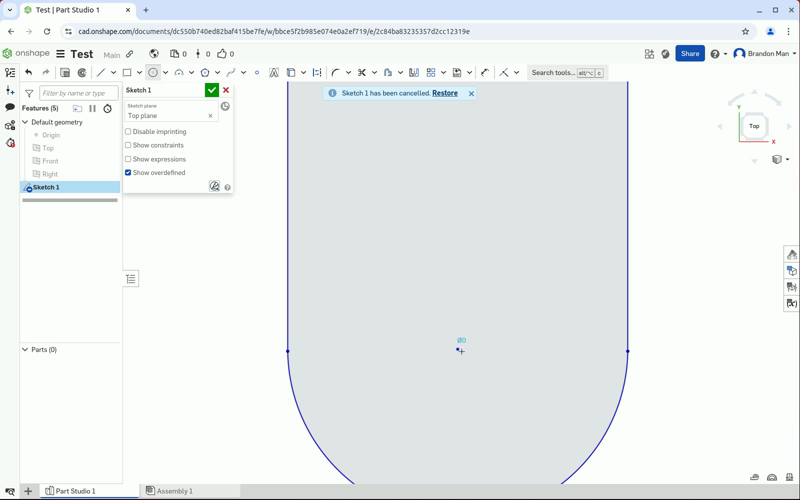
scroll(-6)
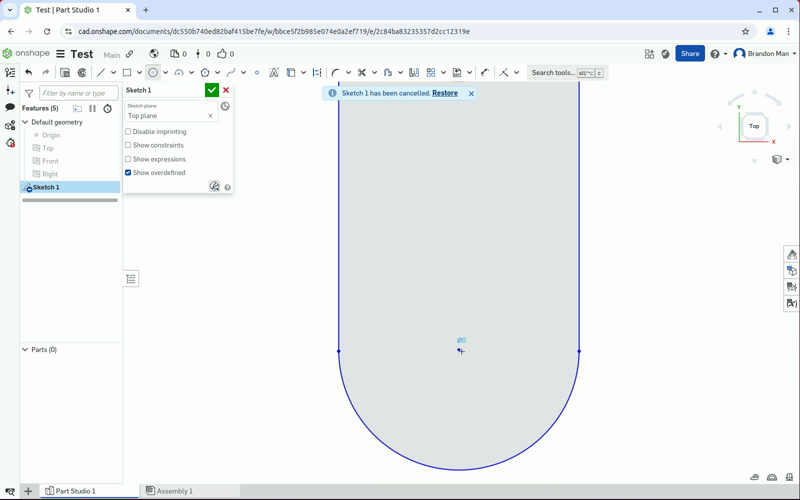
scroll(-6)
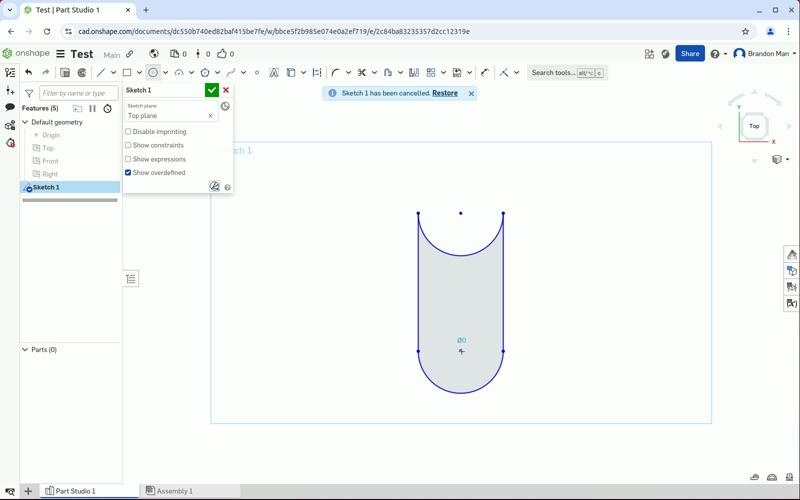
key_up(shift)
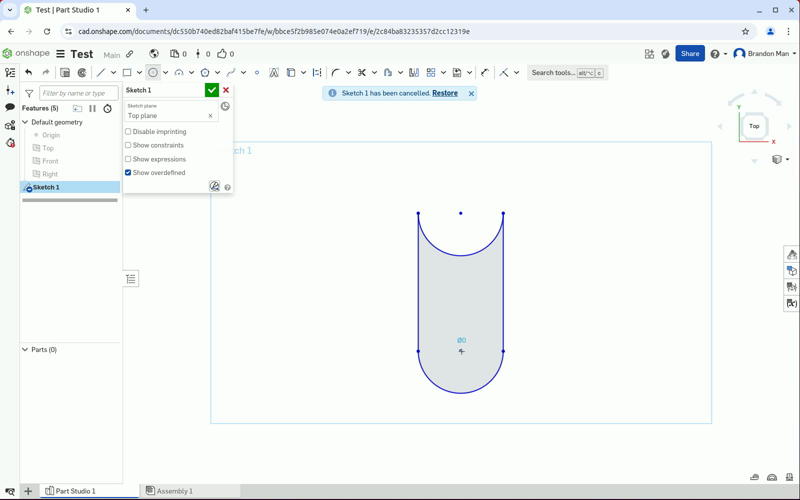
mouse_move(476, 351)
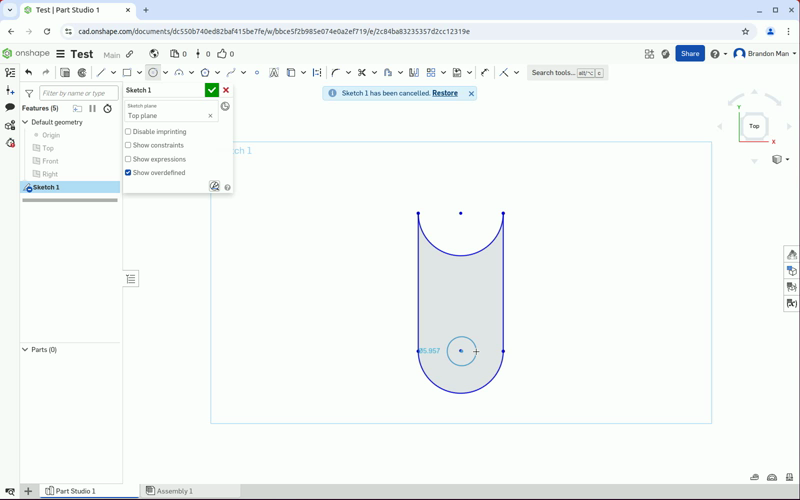
click(476, 351)
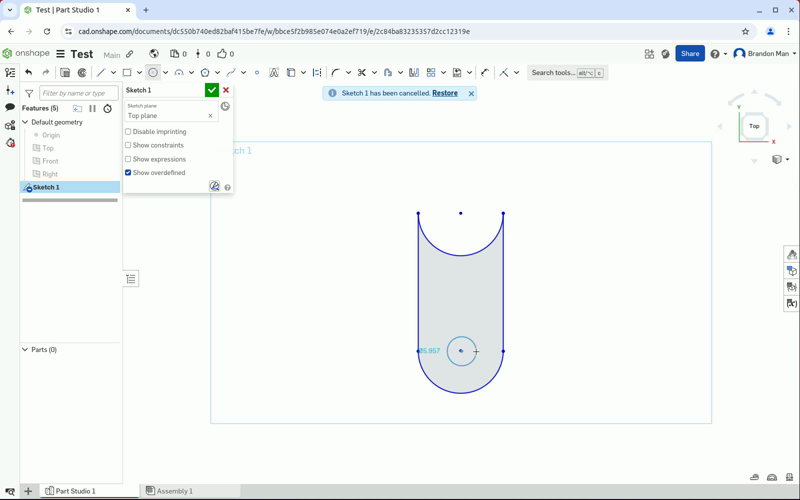
key(esc)
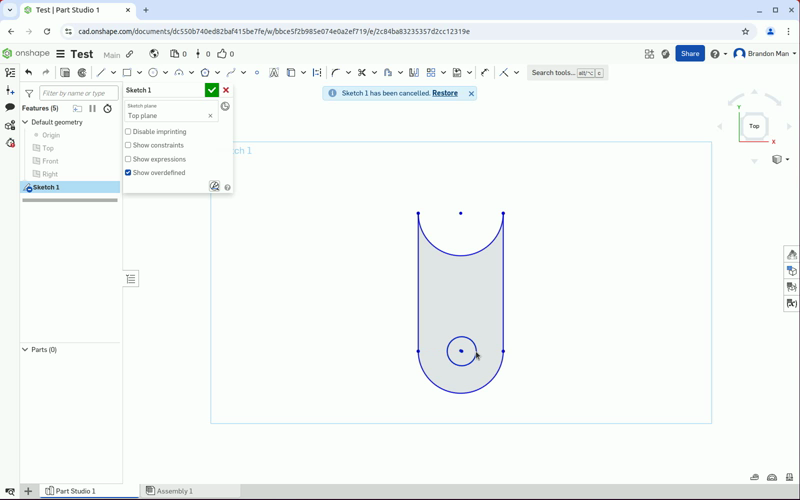
key(c)
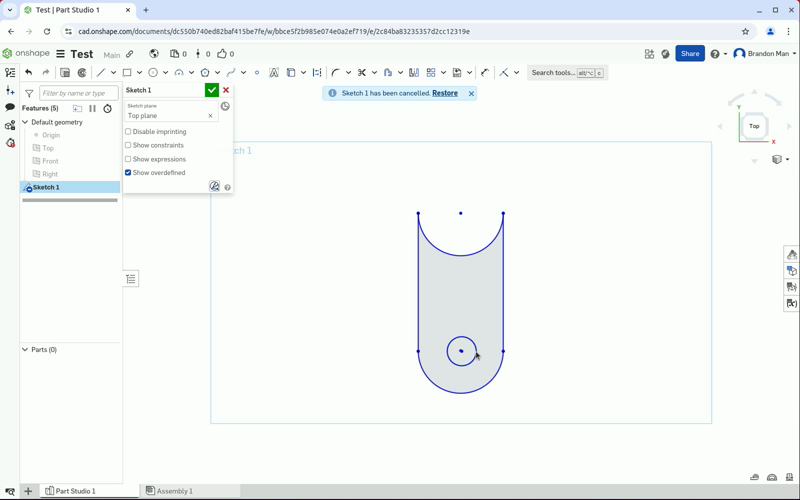
key_down(shift)
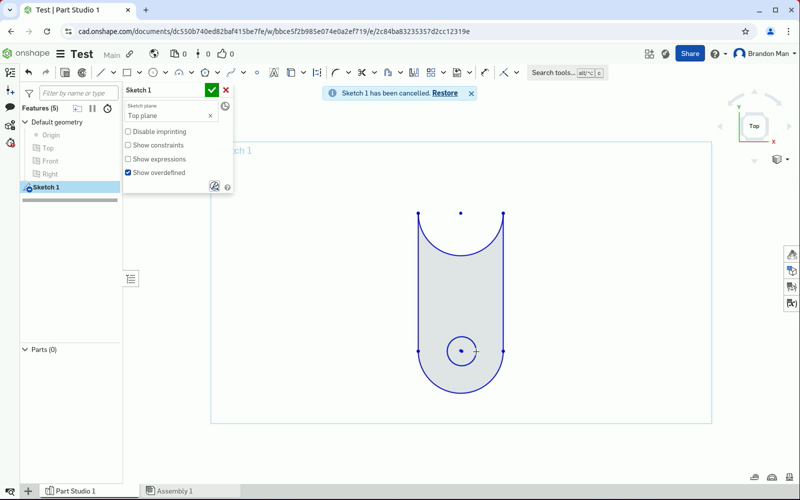
mouse_move(461, 213)
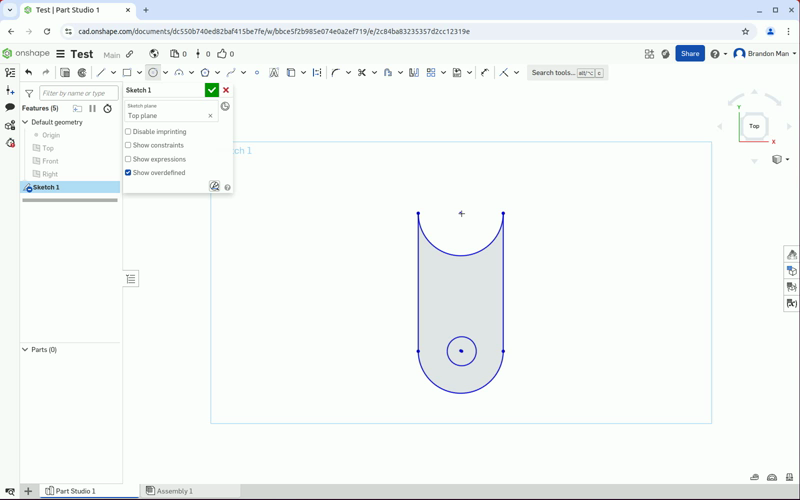
scroll(6)
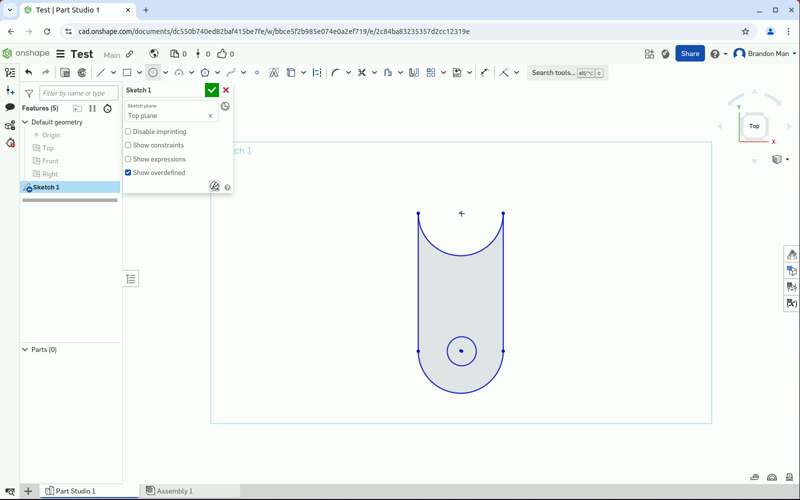
scroll(6)
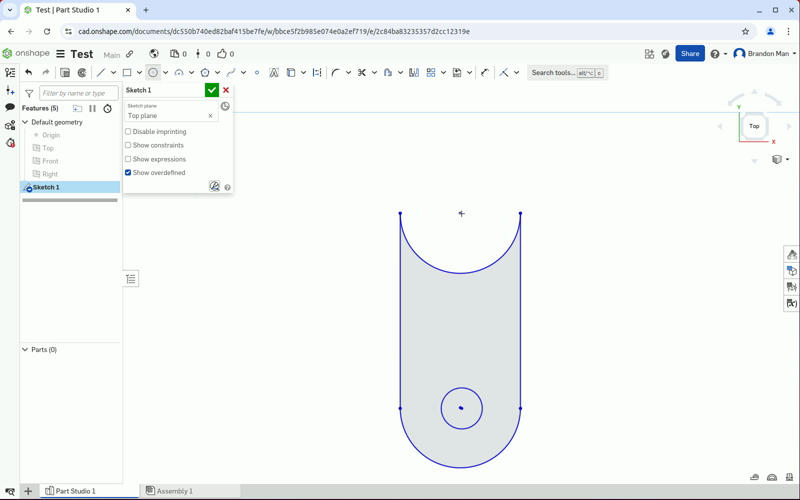
scroll(6)
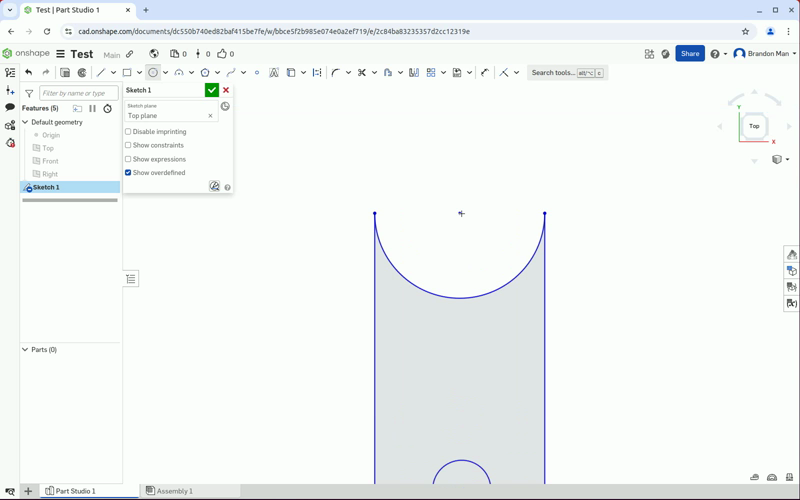
scroll(6)
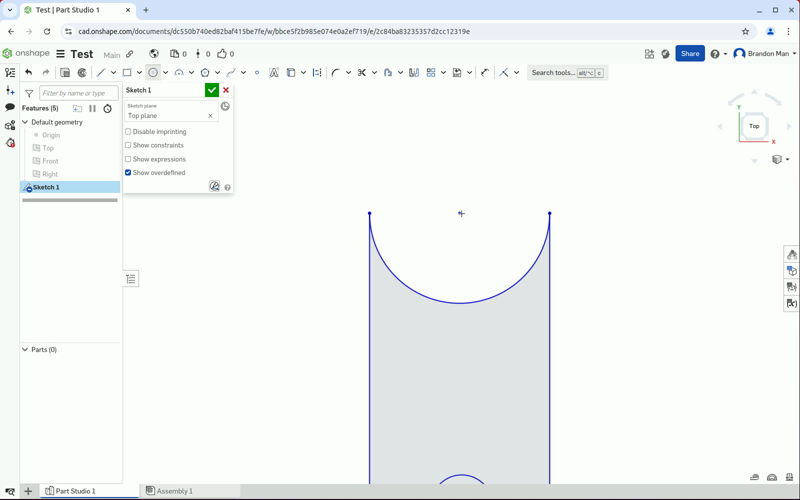
scroll(6)
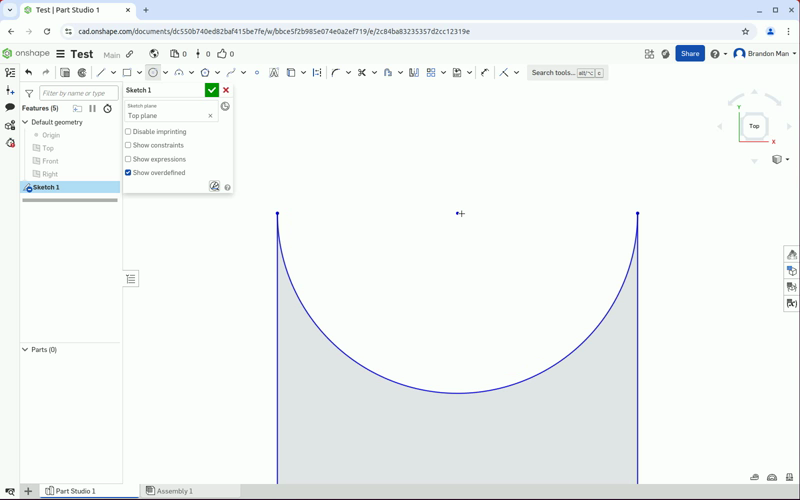
scroll(6)
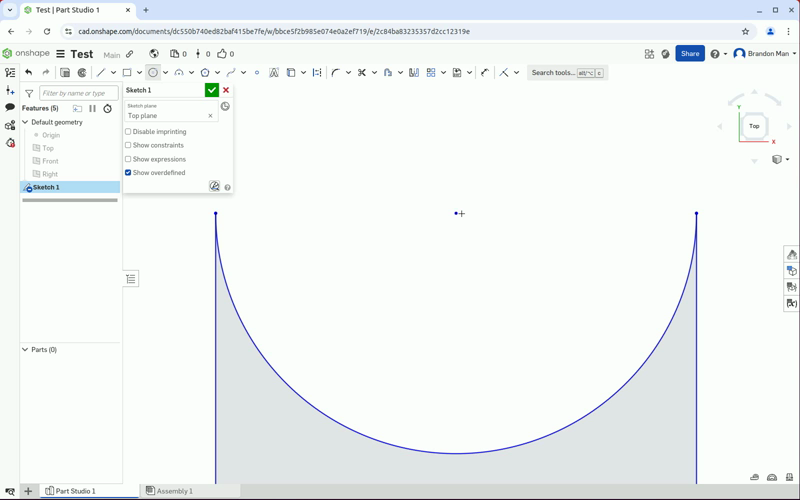
scroll(6)
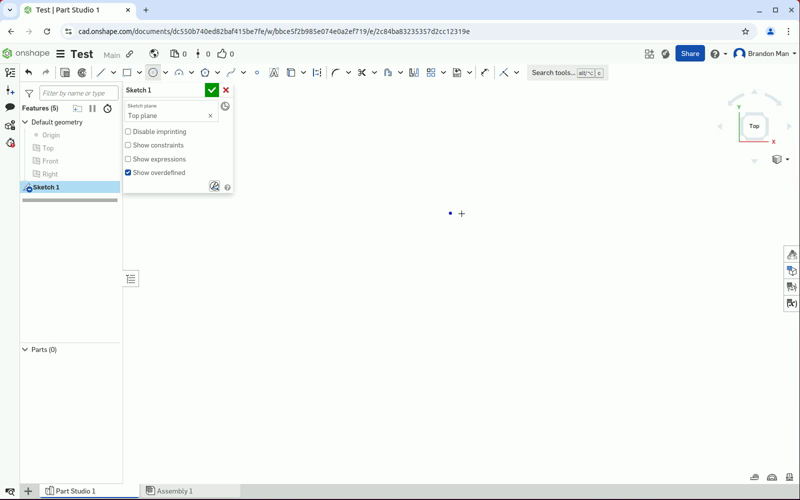
click(461, 213)
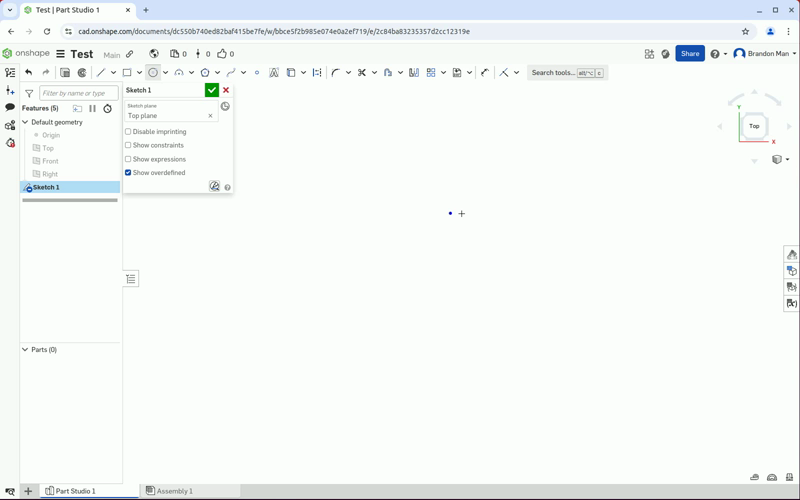
scroll(-6)
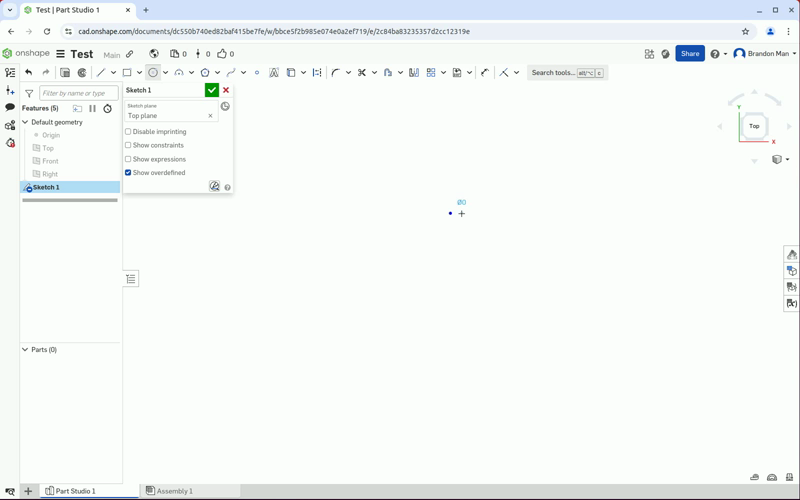
scroll(-6)
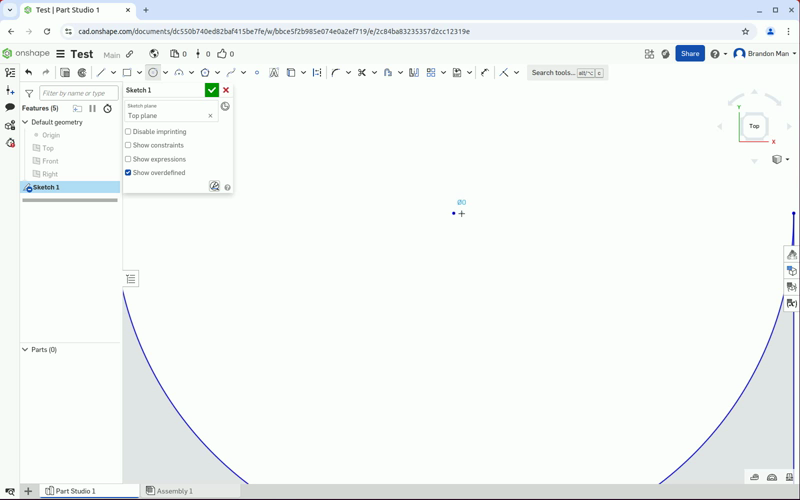
scroll(-6)
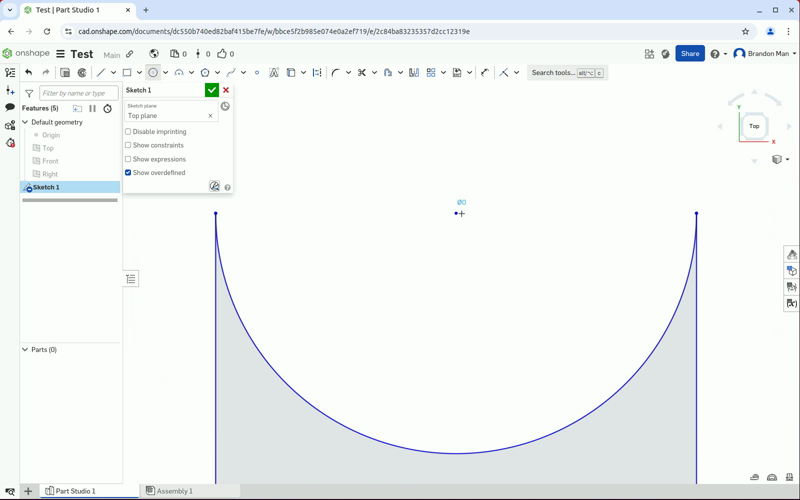
scroll(-6)
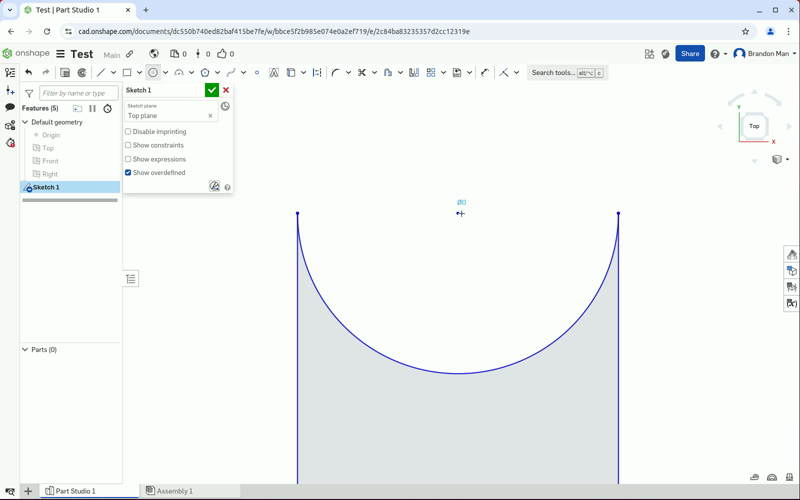
scroll(-6)
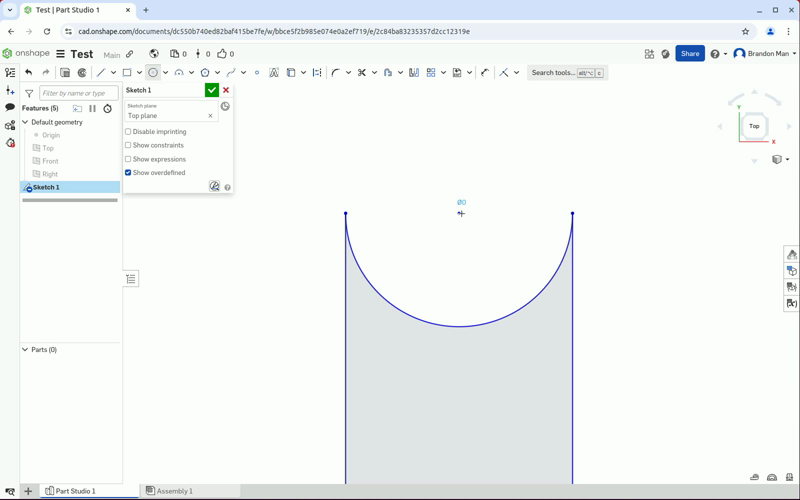
scroll(-6)
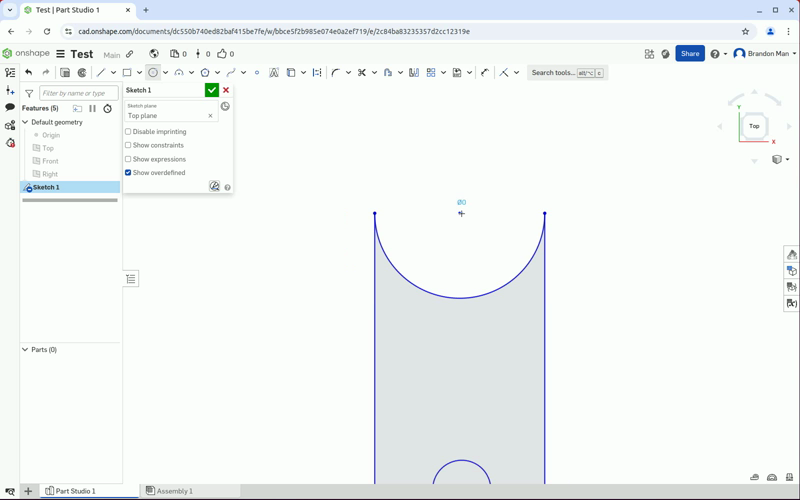
scroll(-6)
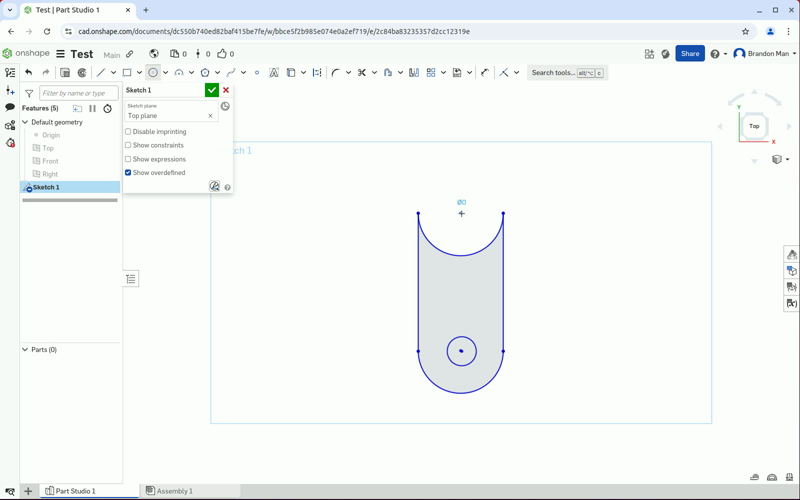
key_up(shift)
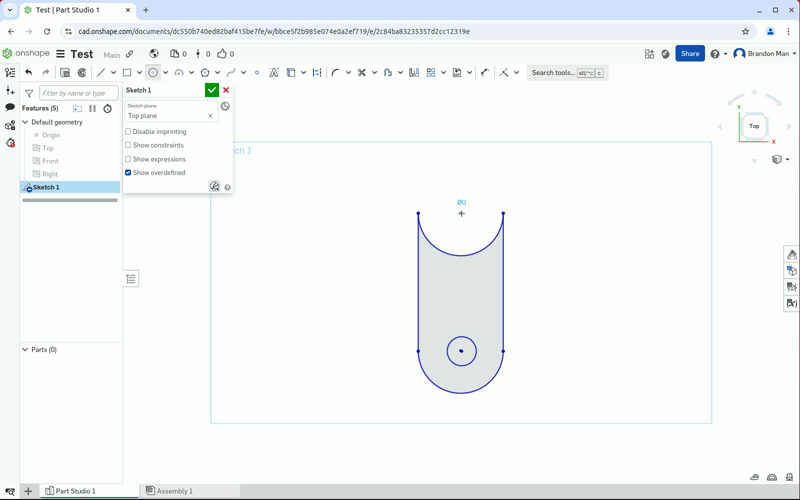
mouse_move(476, 213)
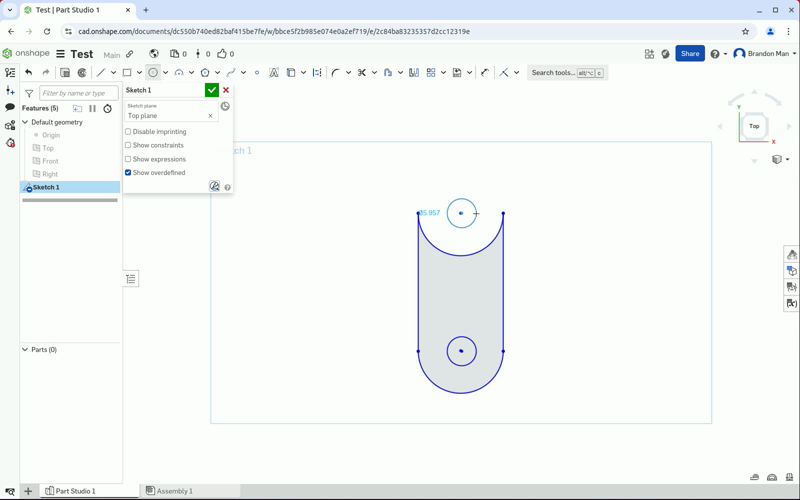
click(476, 213)
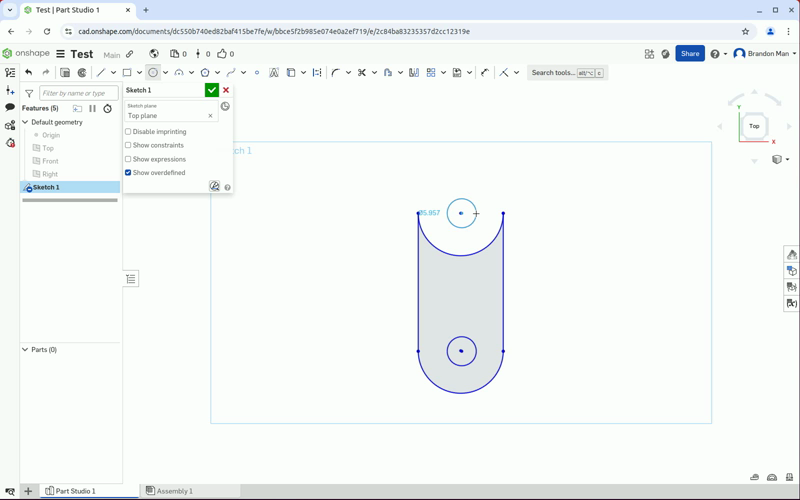
key(esc)
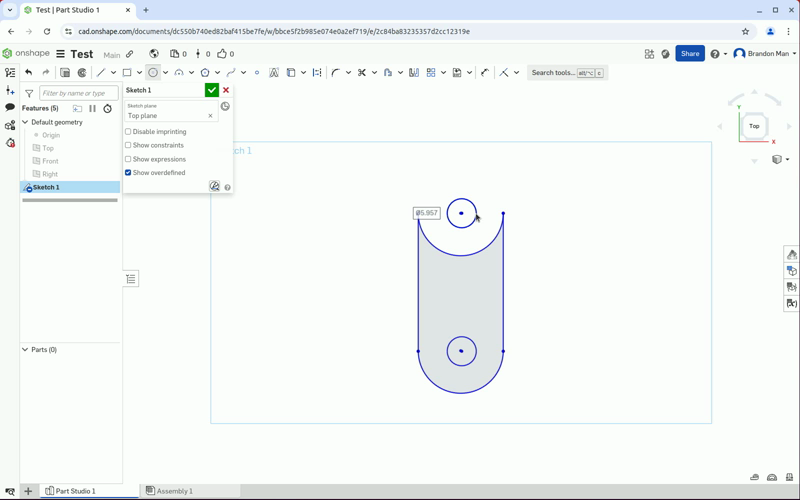
mouse_move(483, 307)
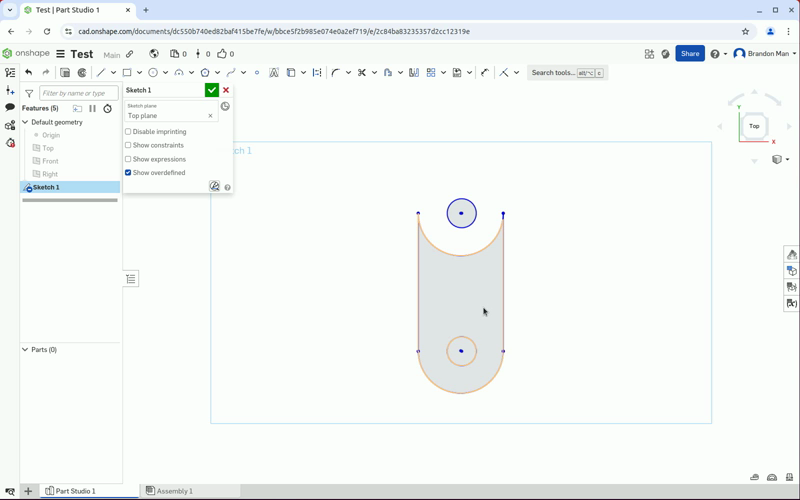
click(483, 307)
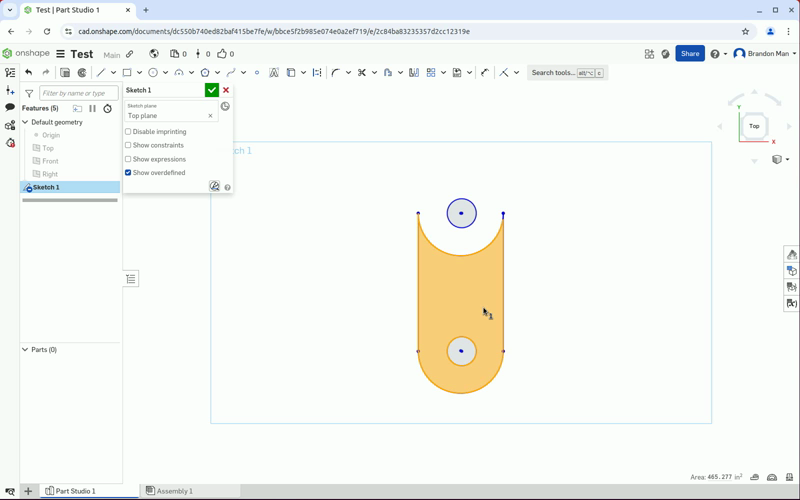
mouse_move(73, 352)
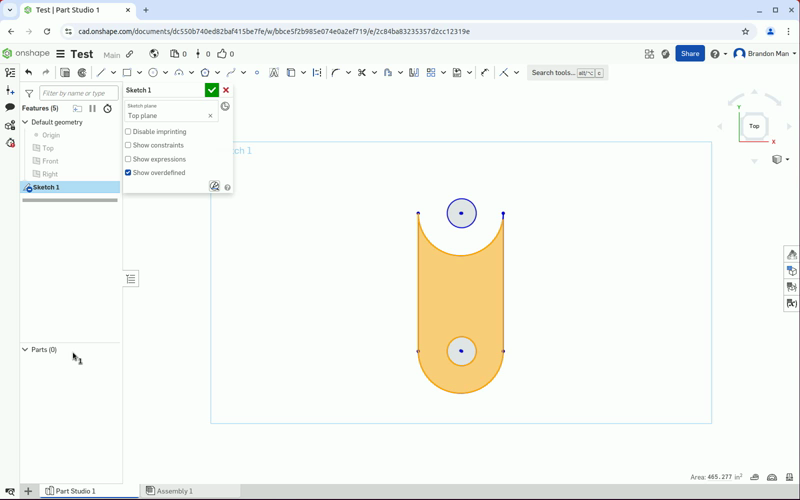
key(shift+y)
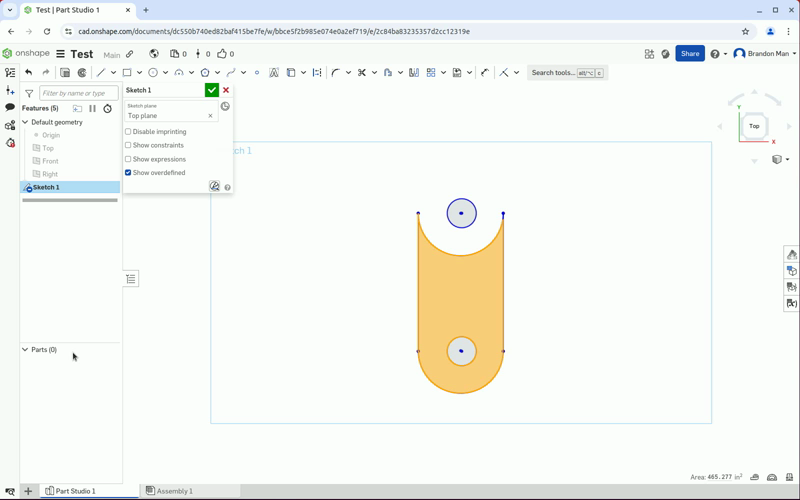
key(shift+e)
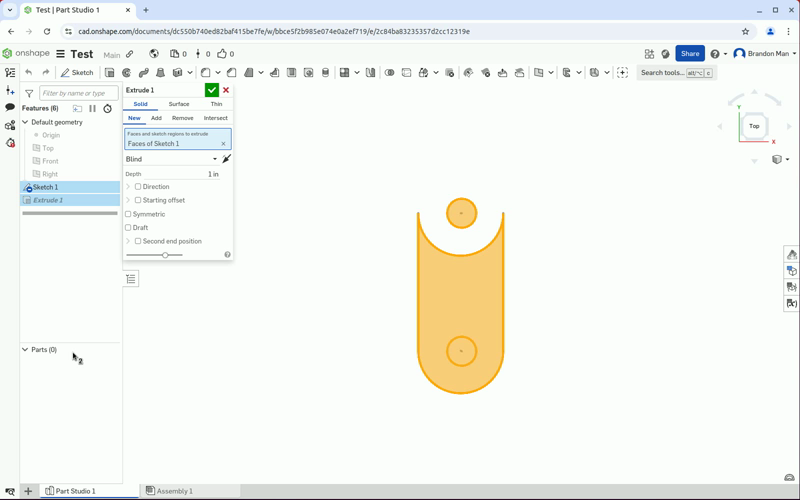
mouse_move(143, 106)
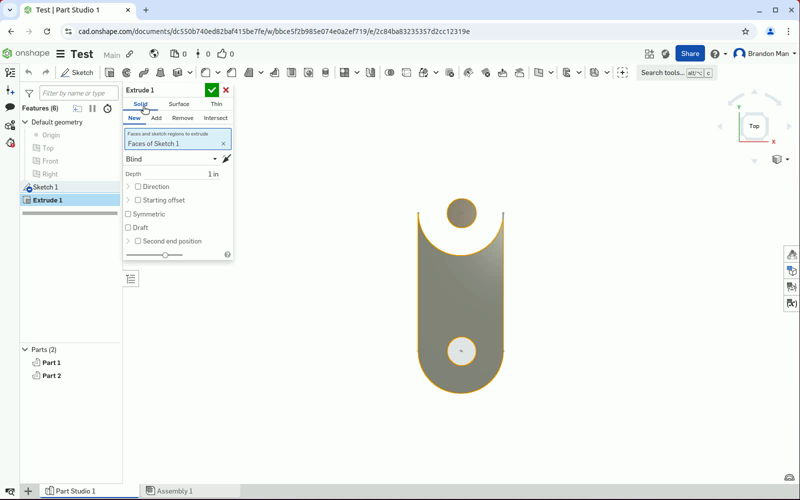
click(143, 106)
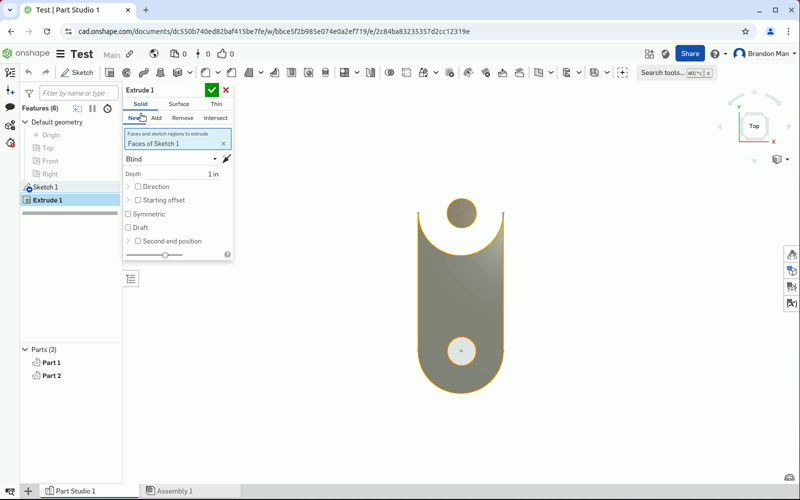
mouse_move(137, 120)
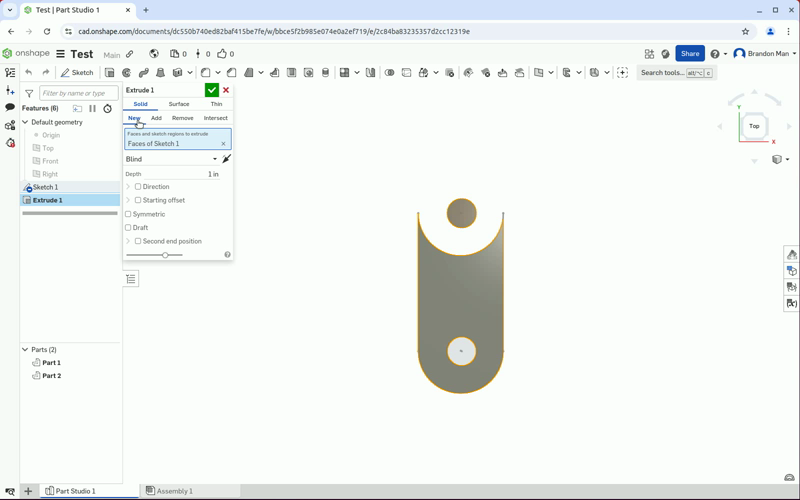
click(137, 120)
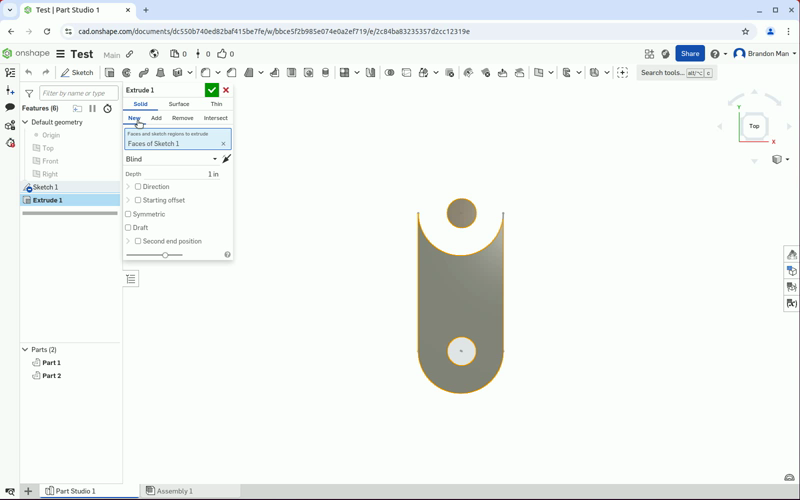
key(tab, 4)
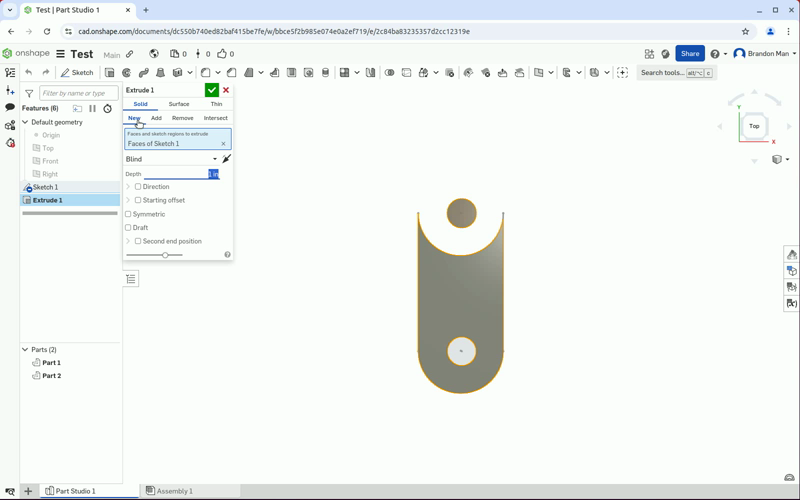
text(9.147)
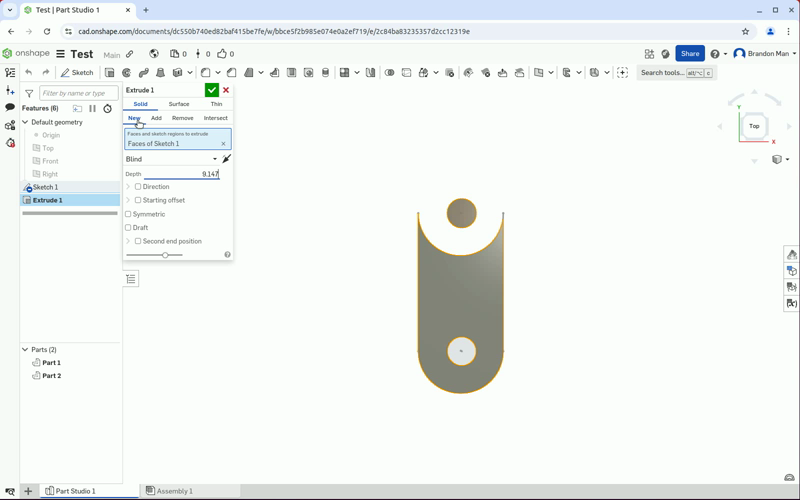
key(enter)
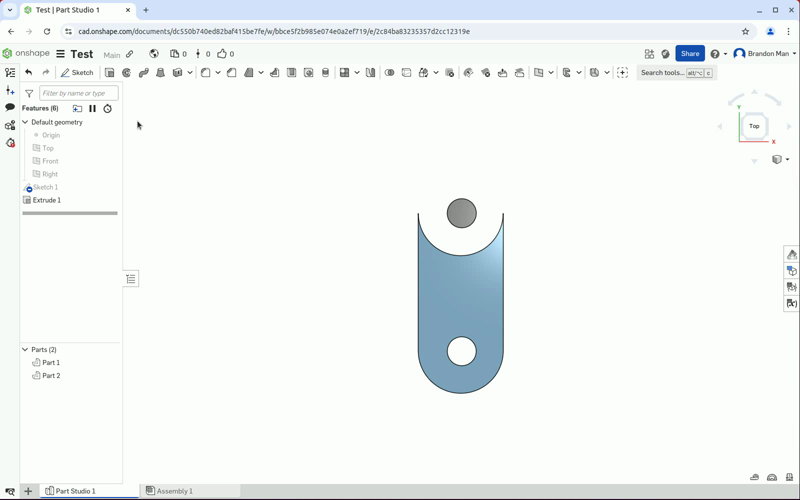
key(shift+h)
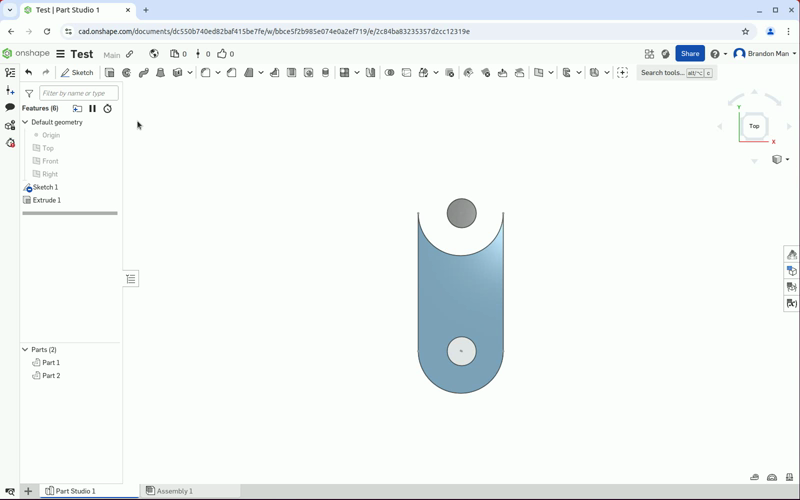
key(shift+h)
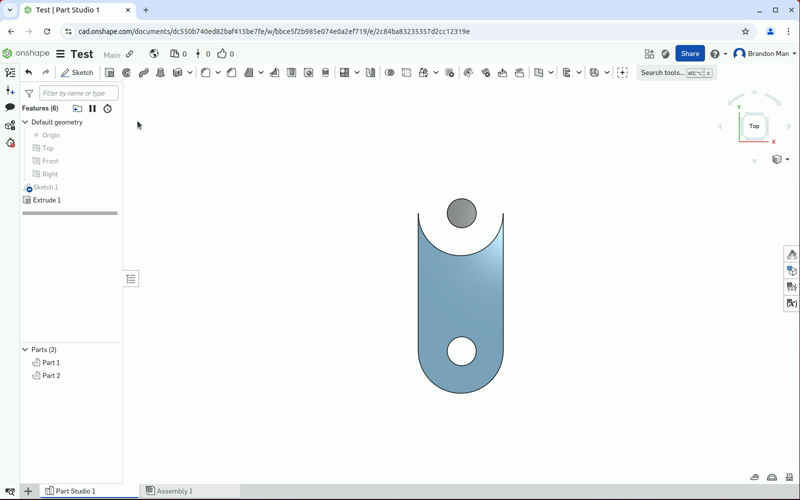
mouse_move(73, 189)
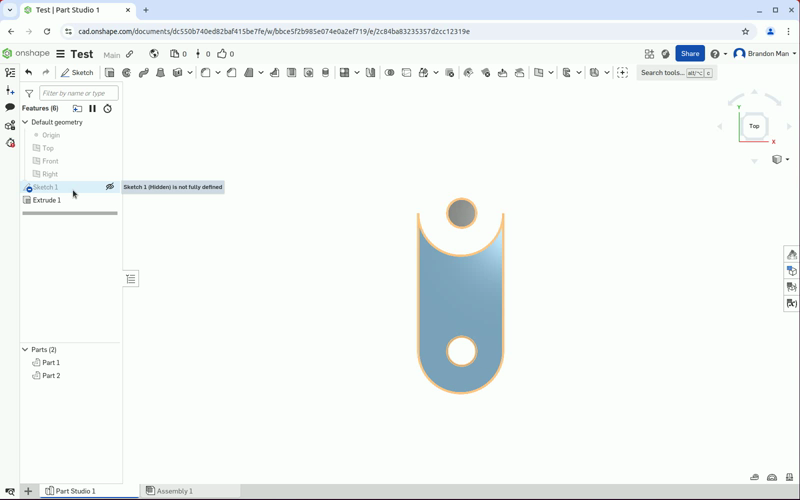
click(73, 189)
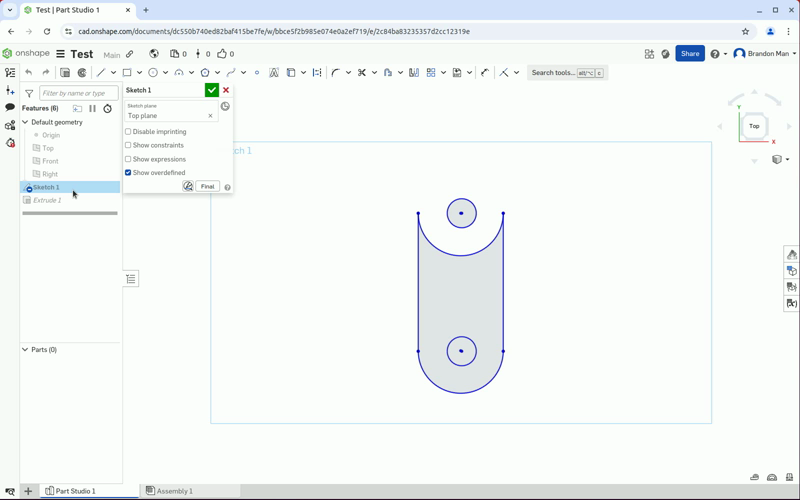
mouse_move(229, 92)
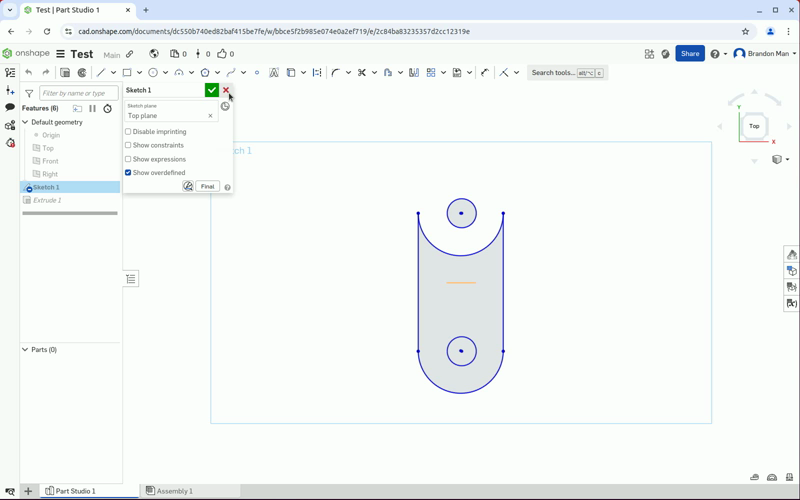
click(229, 92)
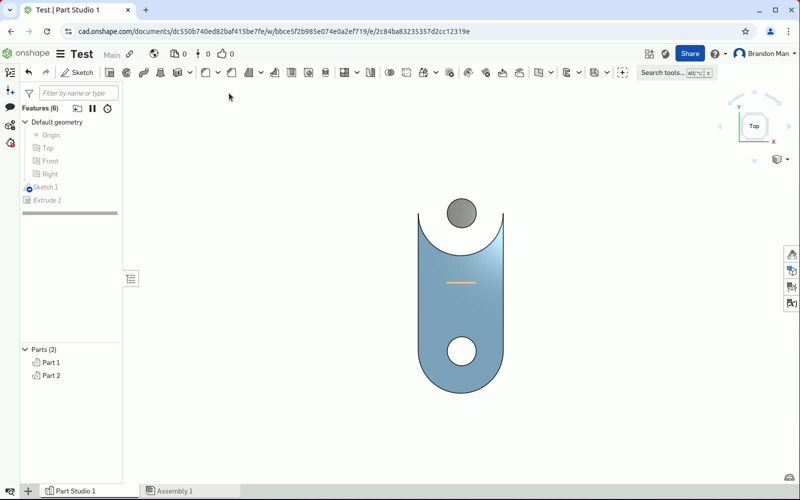
mouse_move(541, 75)
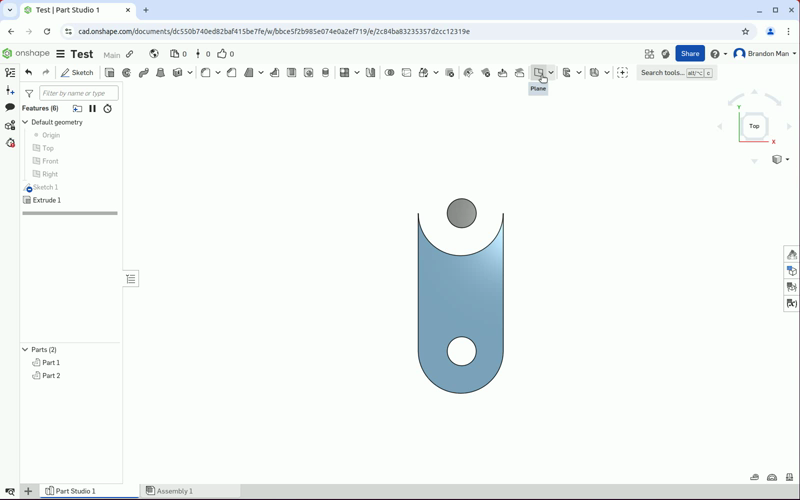
click(541, 75)
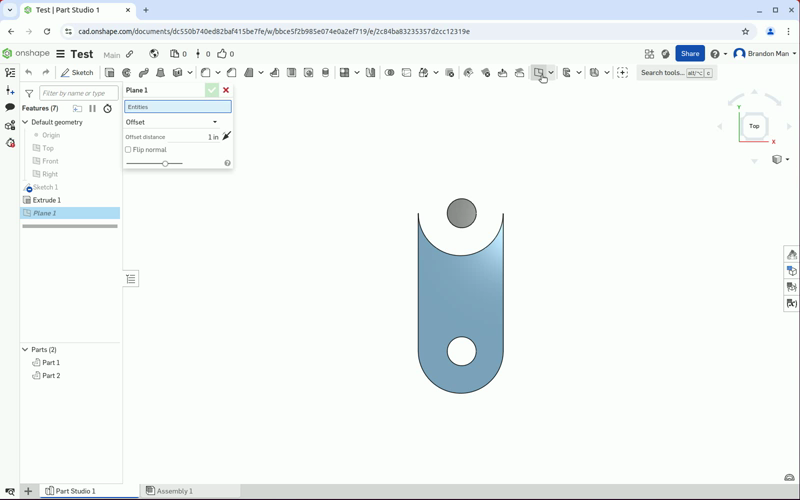
mouse_move(73, 150)
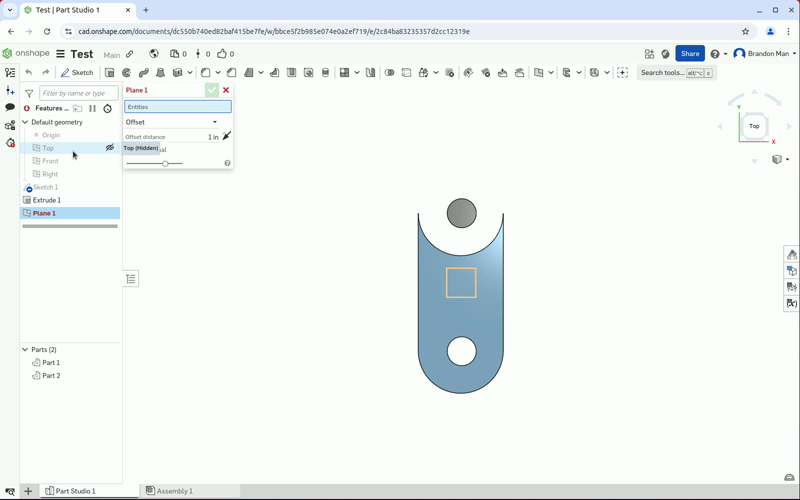
click(73, 150)
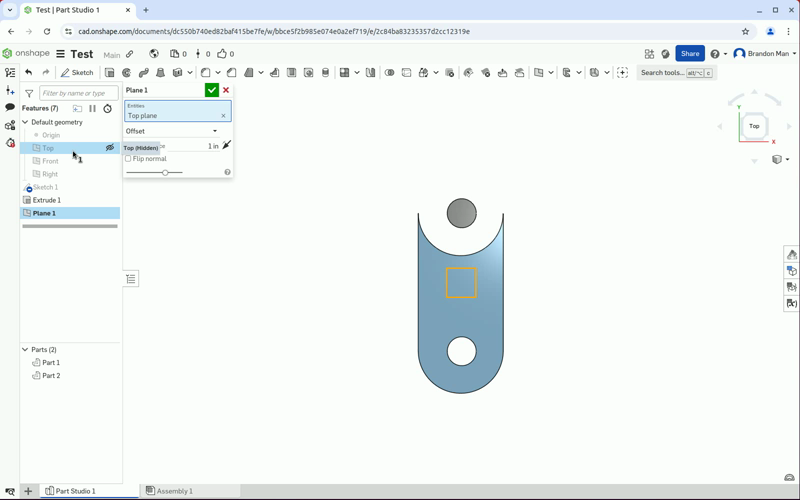
key(tab, 2)
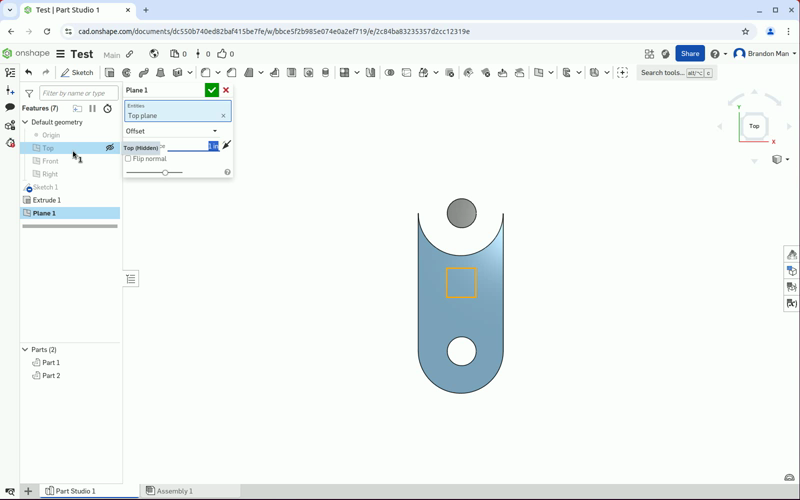
text(9.151)
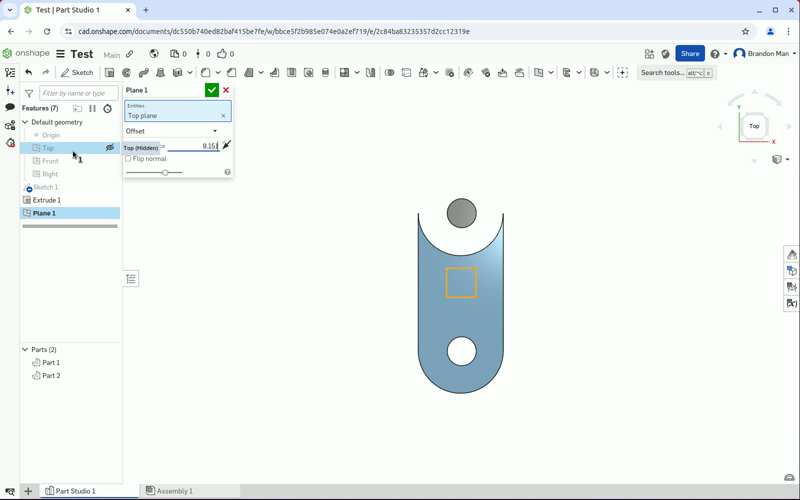
key(enter, 2)
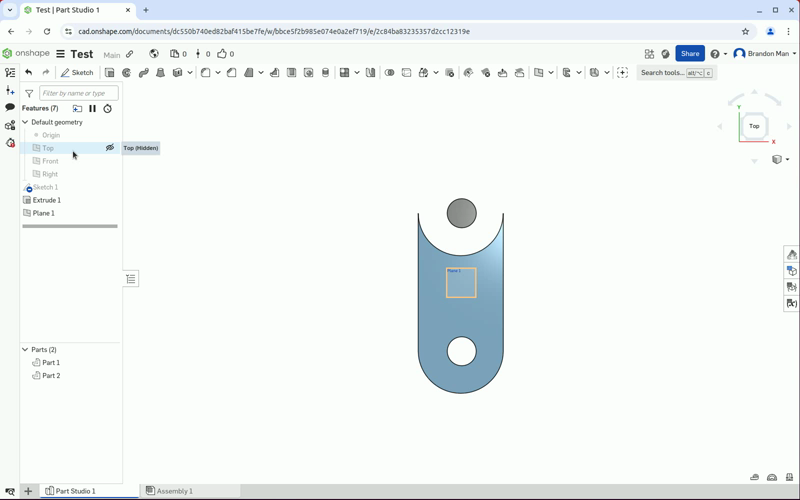
key(shift+s)
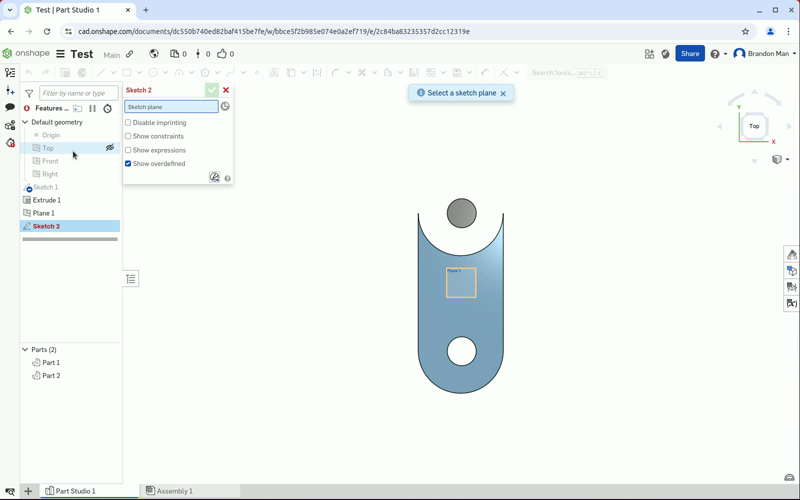
mouse_move(73, 215)
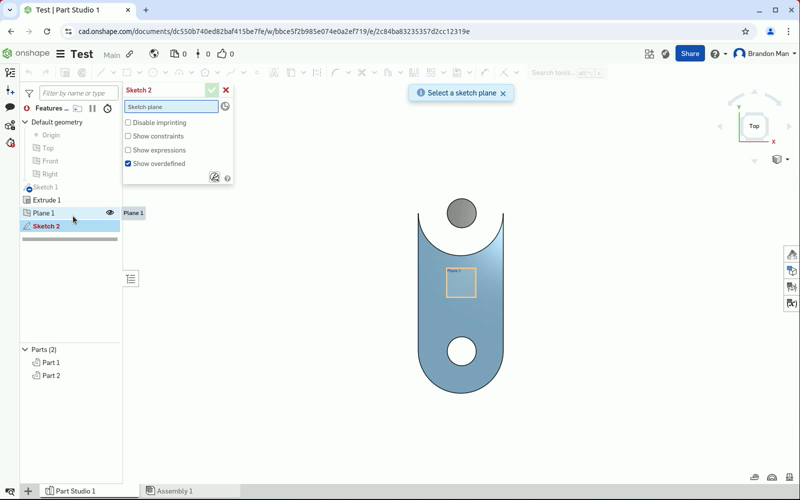
click(73, 215)
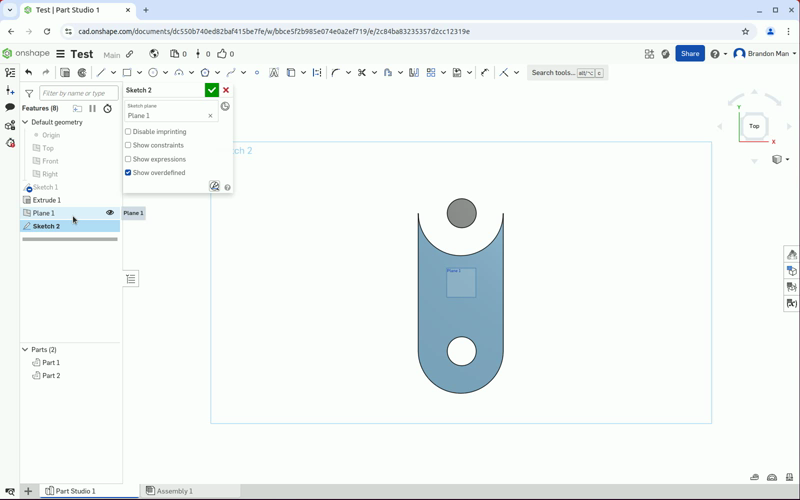
mouse_move(73, 352)
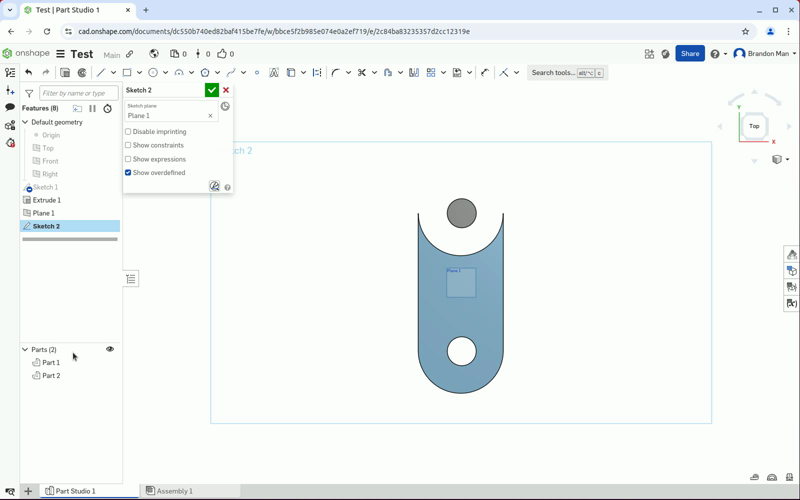
key(y)
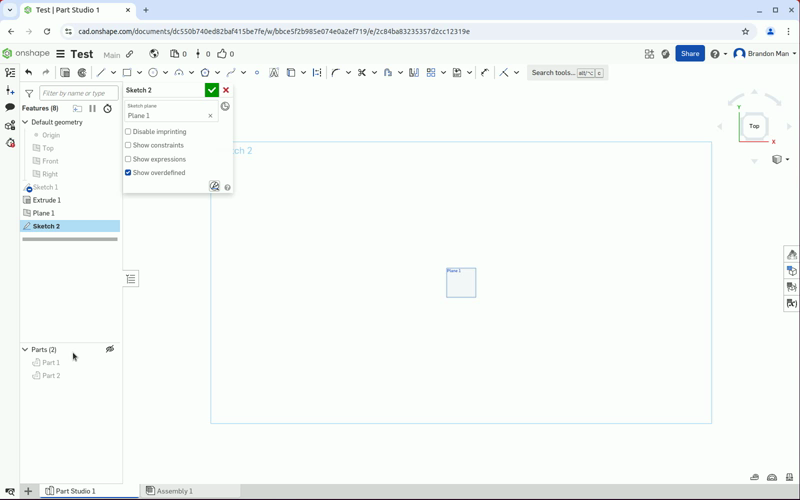
key(l)
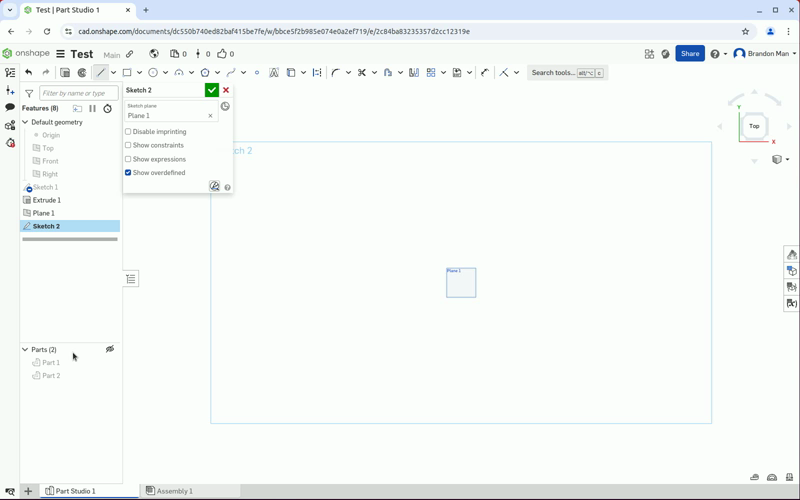
key_down(shift)
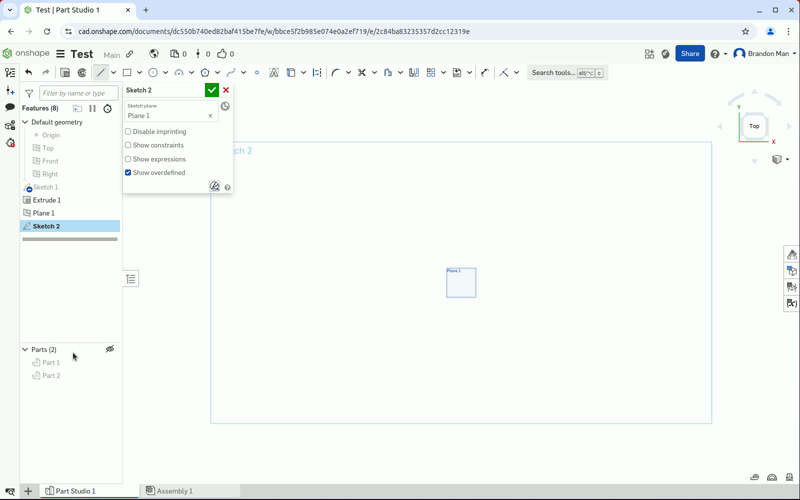
mouse_move(433, 330)
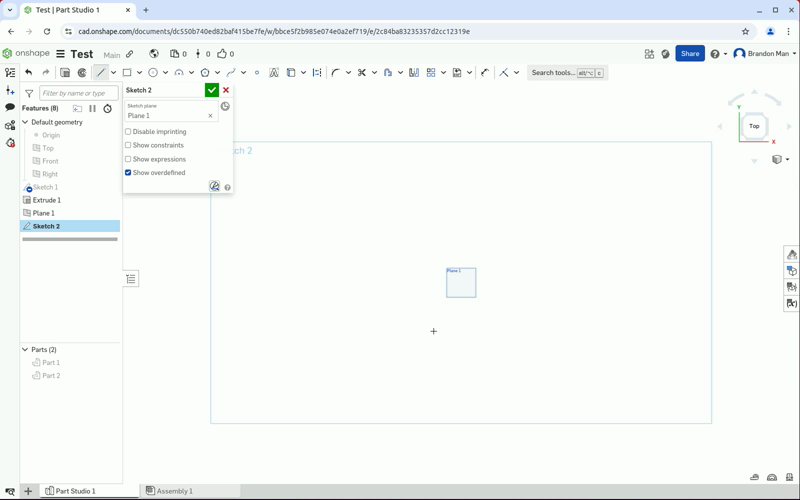
click(433, 330)
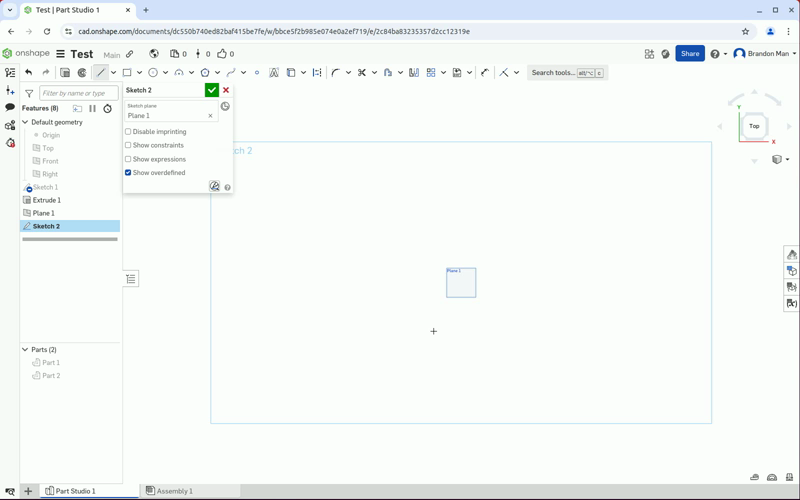
key_up(shift)
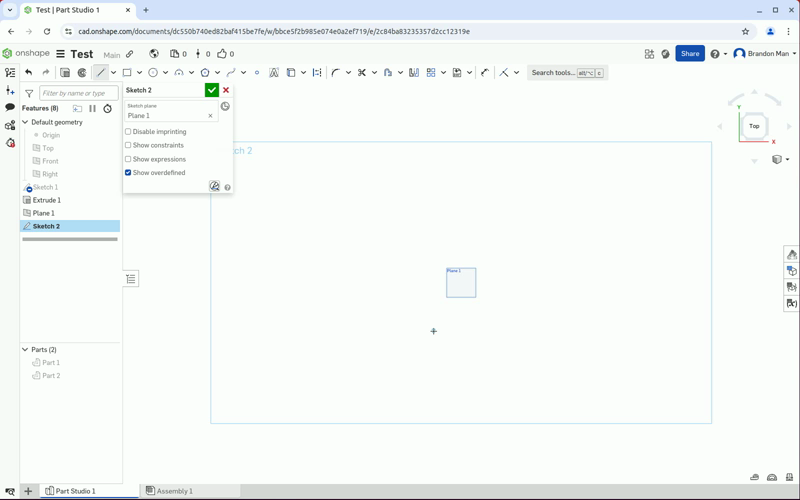
key_down(shift)
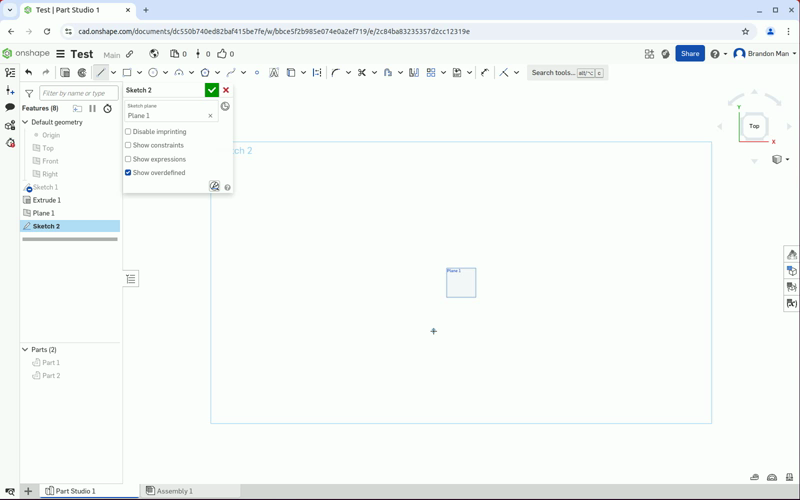
mouse_move(463, 330)
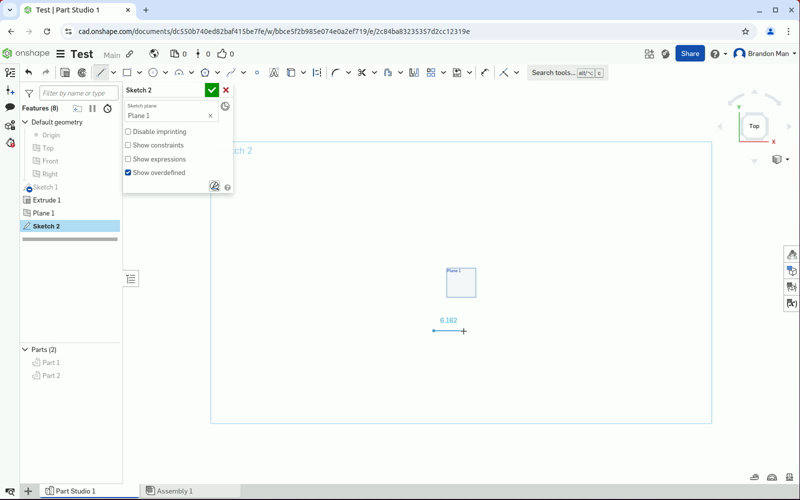
mouse_move(489, 330)
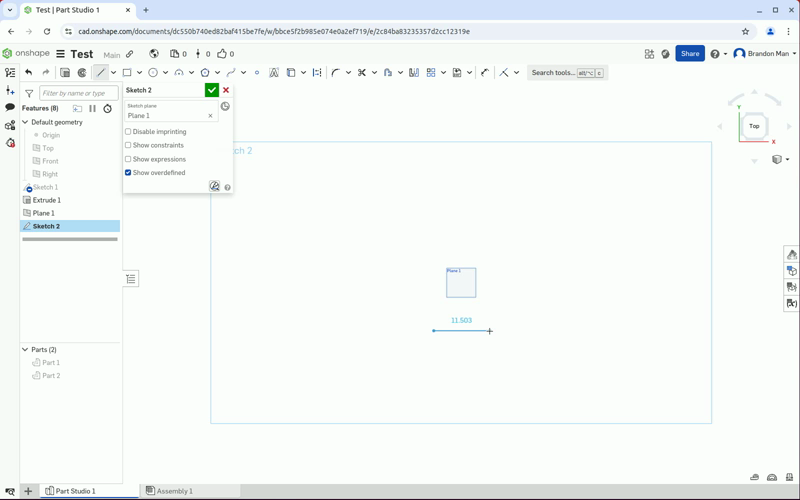
click(489, 330)
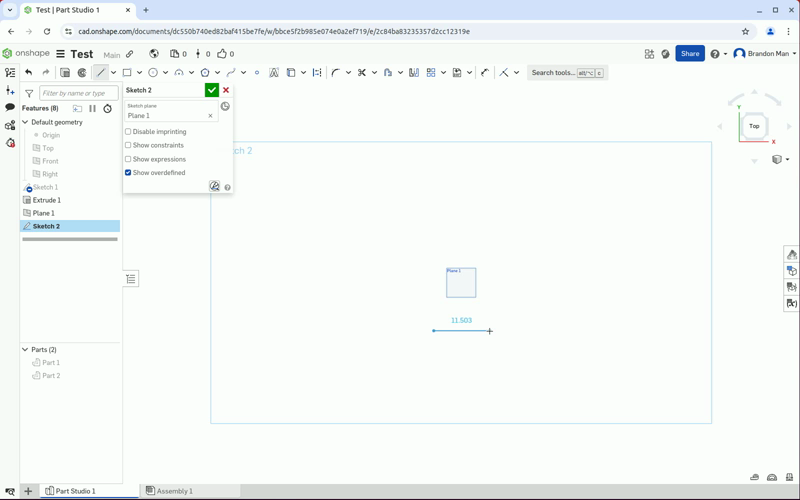
key_up(shift)
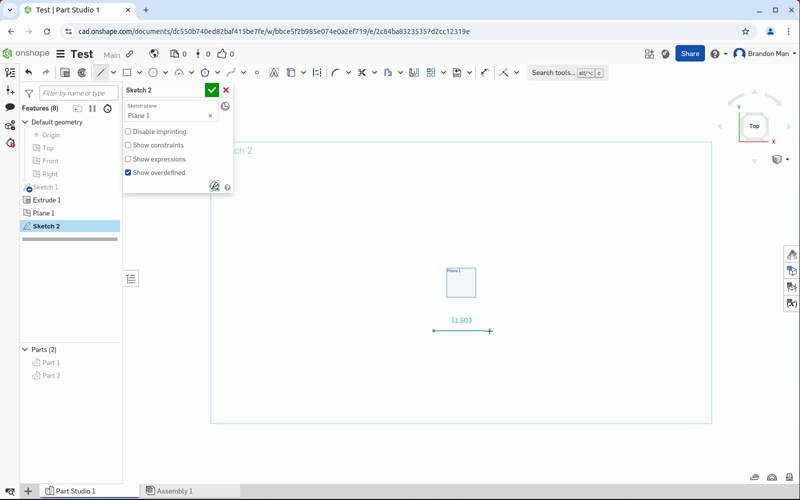
key_down(shift)
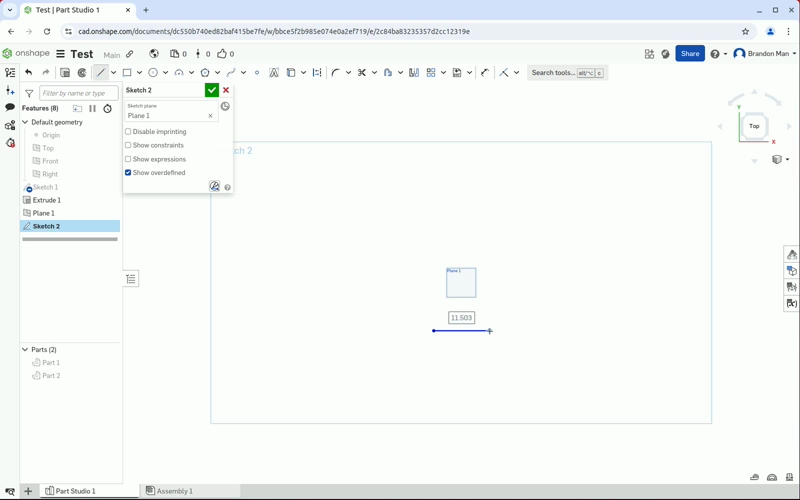
mouse_move(489, 234)
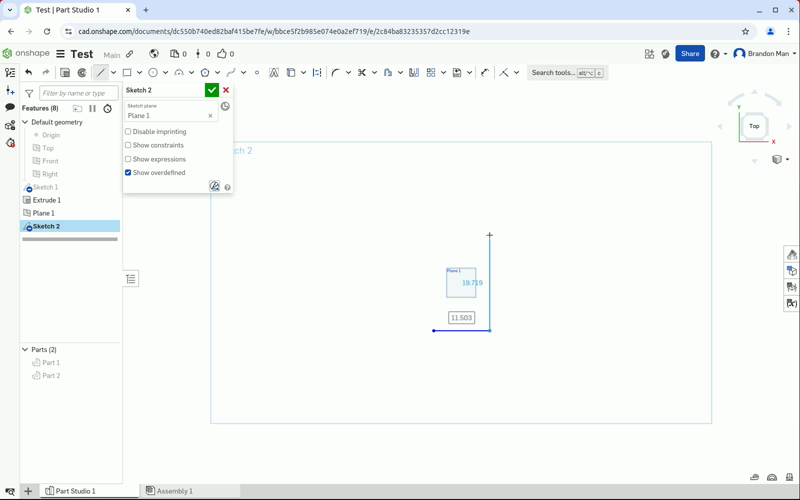
click(489, 234)
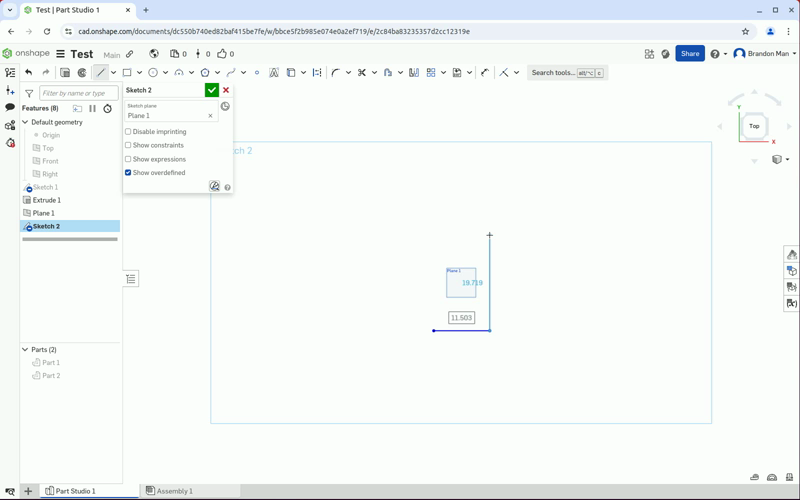
key_up(shift)
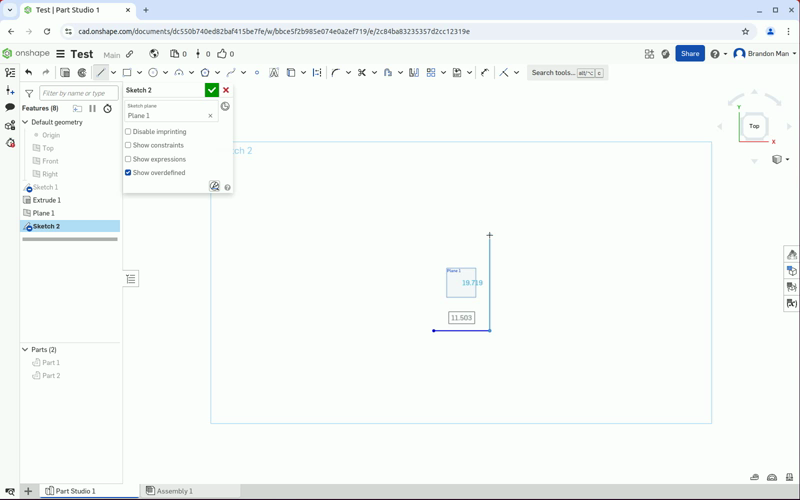
key_down(shift)
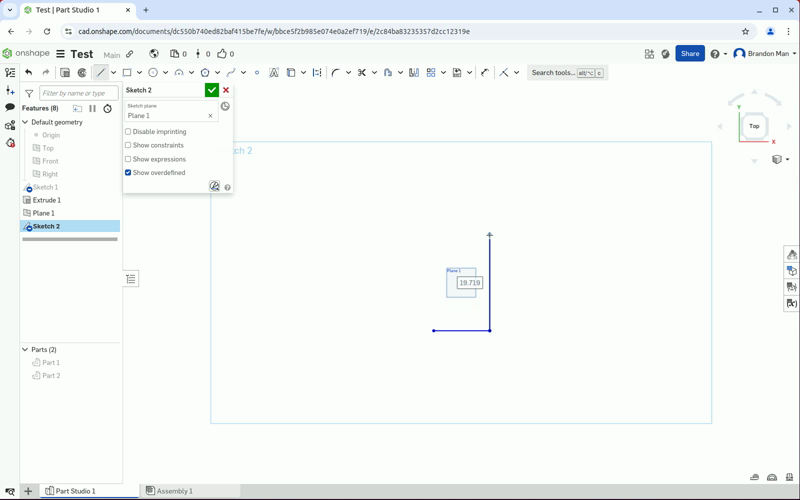
mouse_move(519, 234)
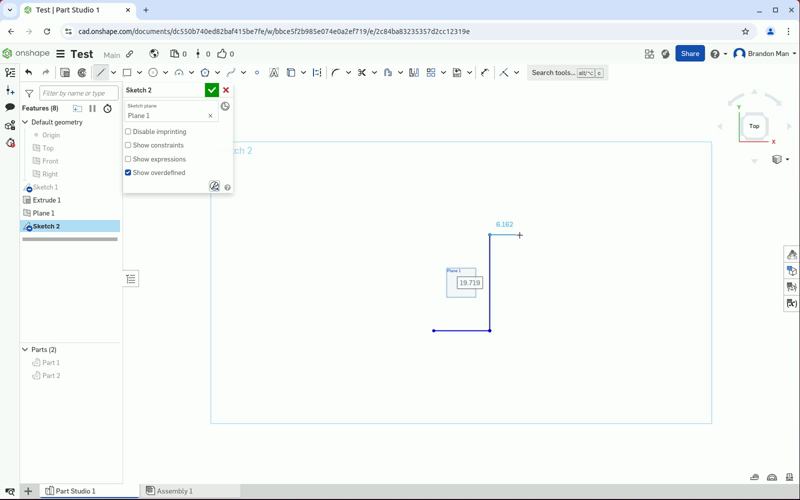
mouse_move(433, 234)
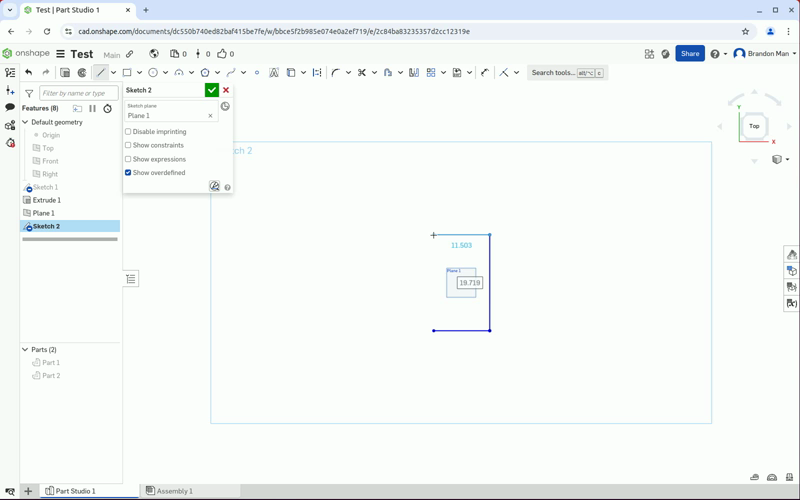
click(433, 234)
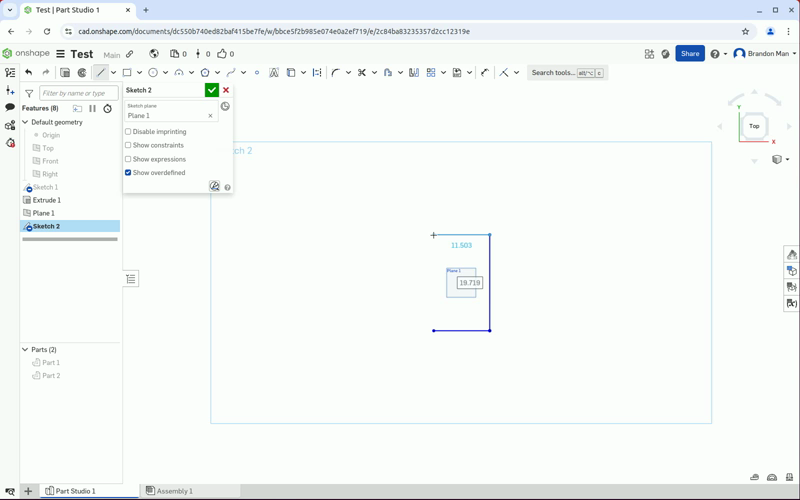
key_up(shift)
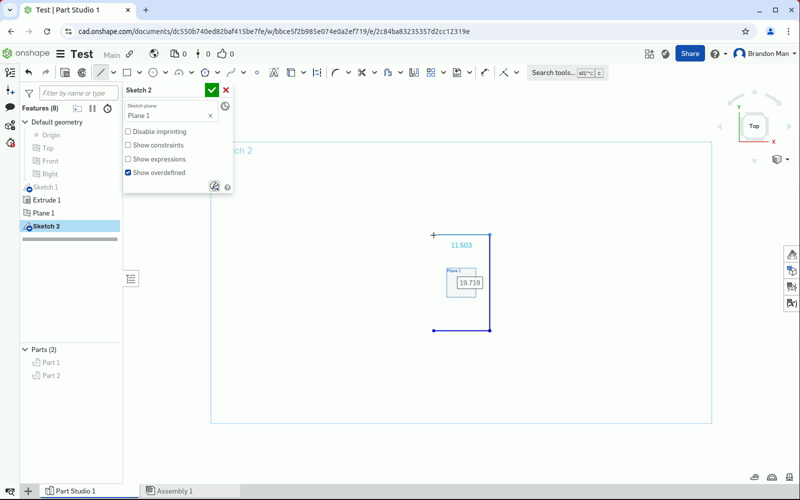
key_down(shift)
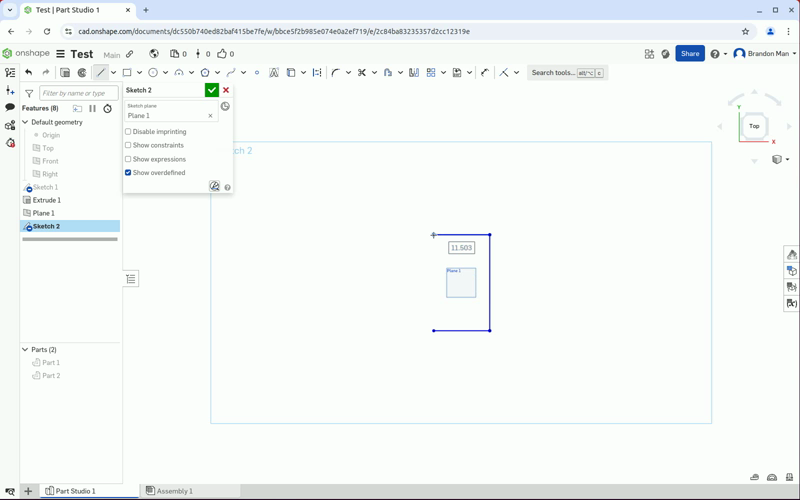
mouse_move(433, 330)
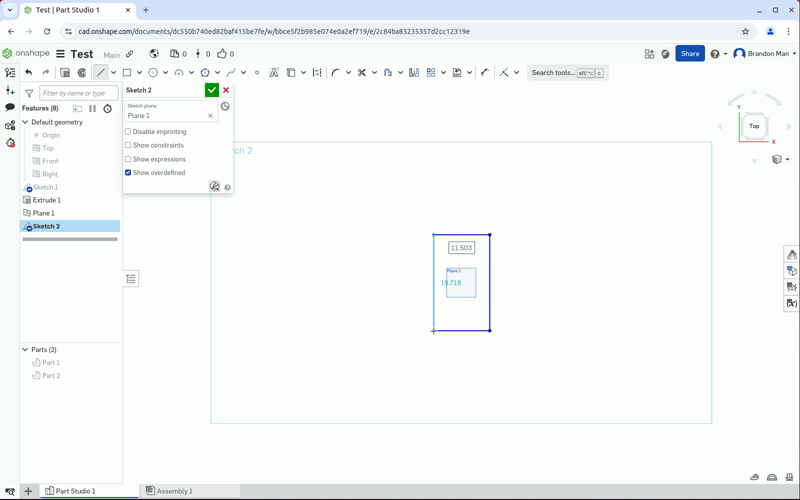
key_up(shift)
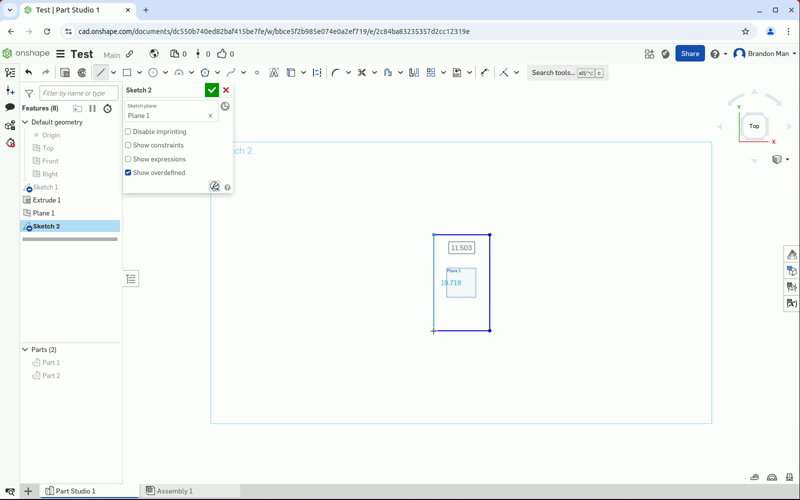
click(433, 330)
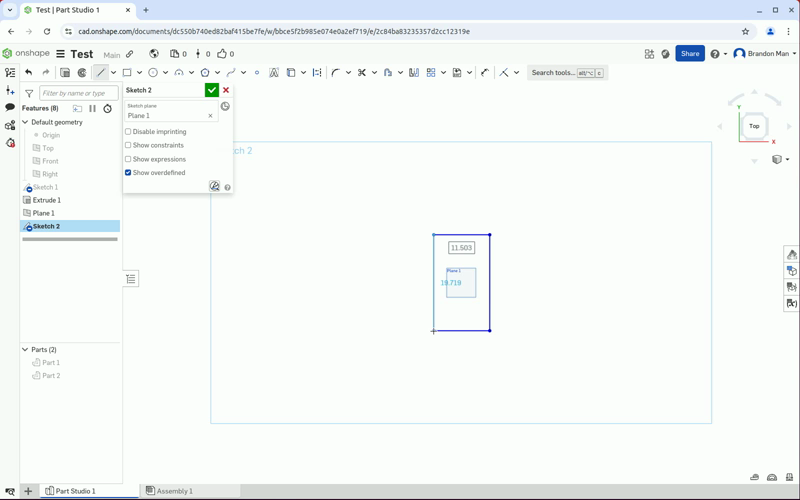
key(esc)
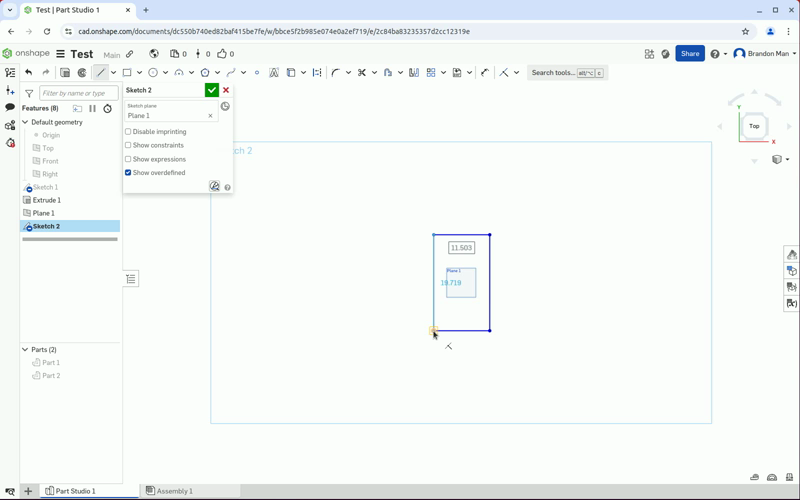
mouse_move(483, 270)
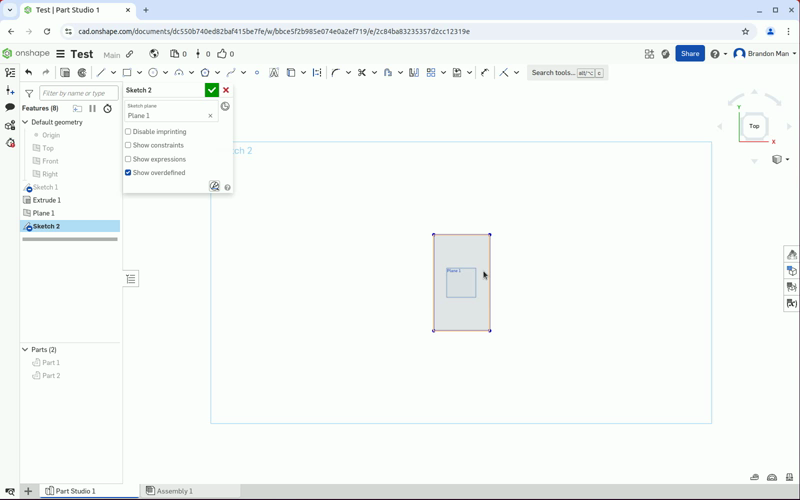
click(483, 270)
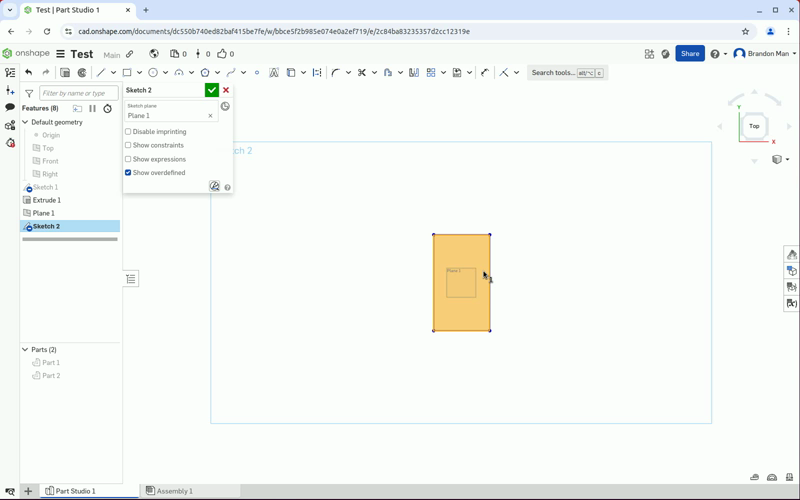
mouse_move(73, 352)
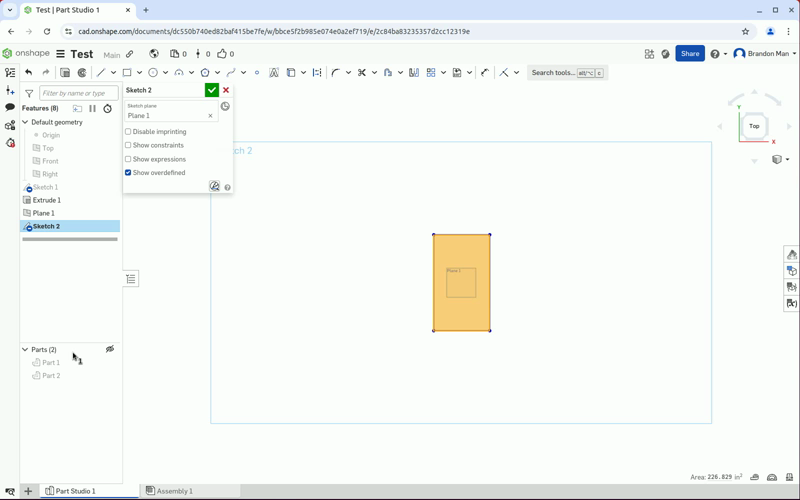
key(shift+y)
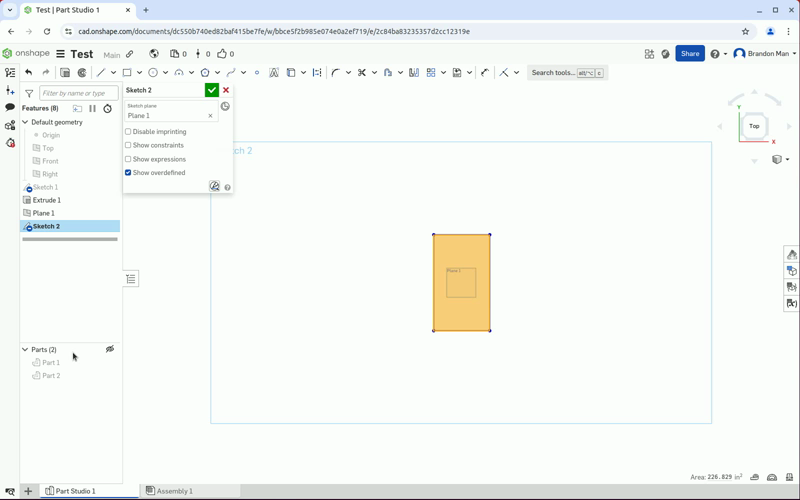
key(shift+e)
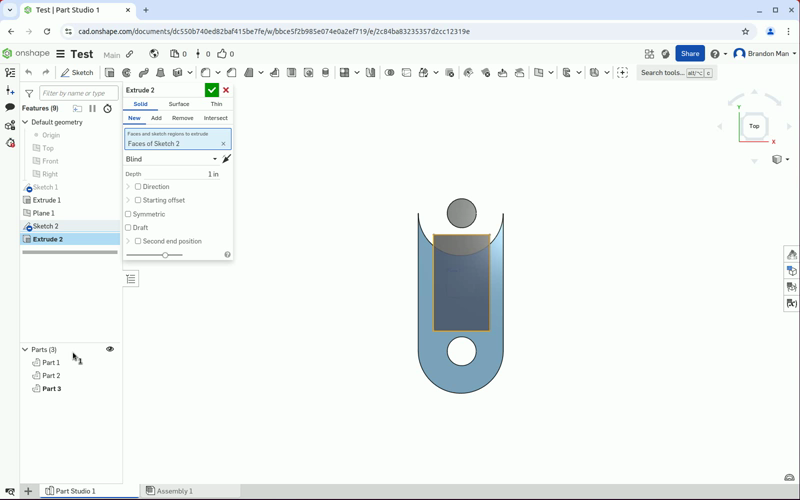
mouse_move(143, 106)
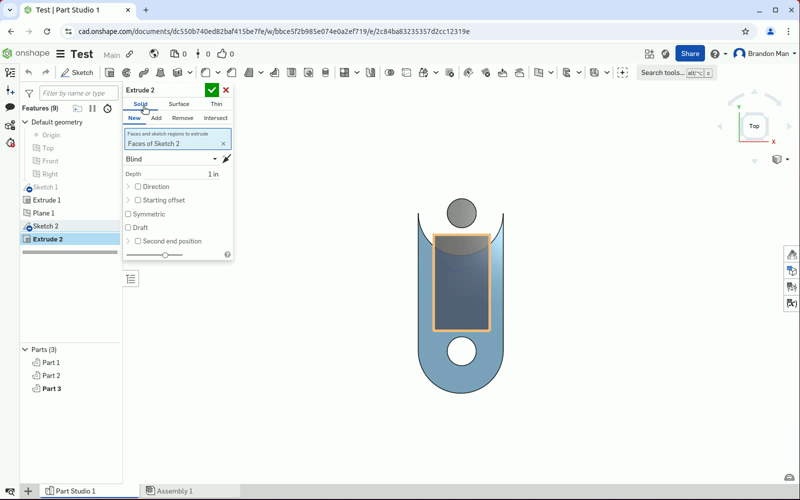
click(143, 106)
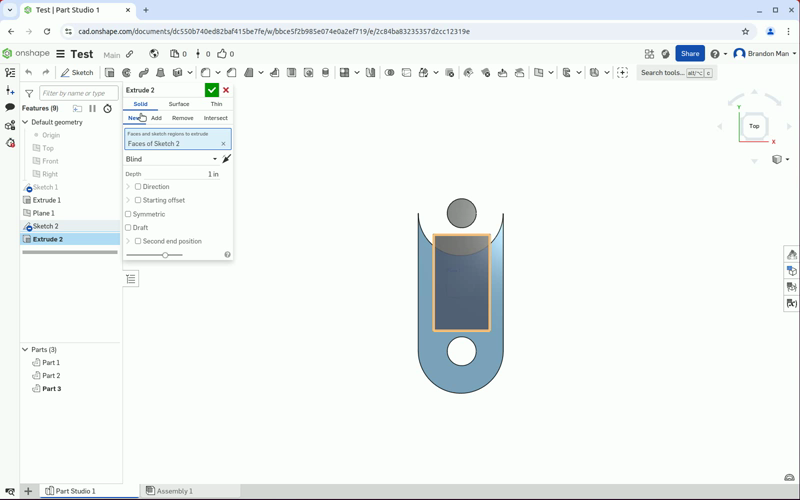
mouse_move(137, 120)
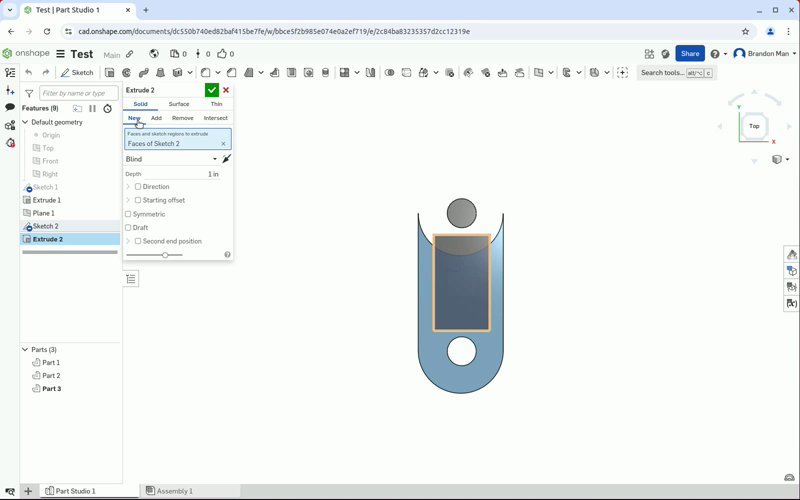
click(137, 120)
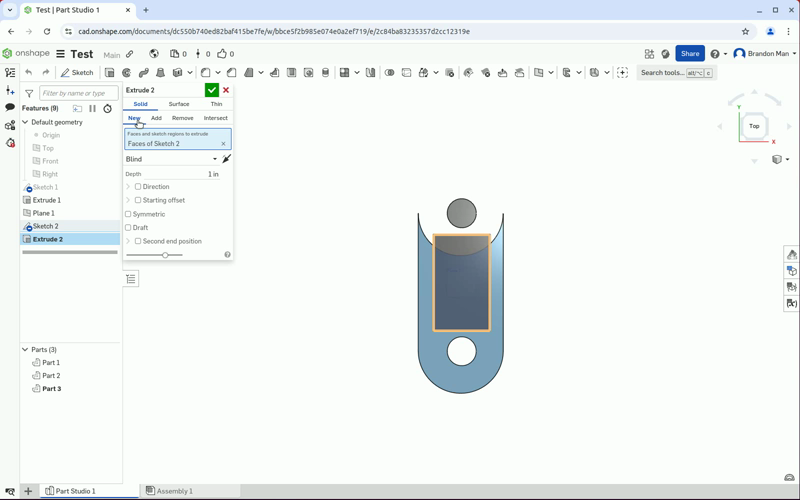
key(tab, 4)
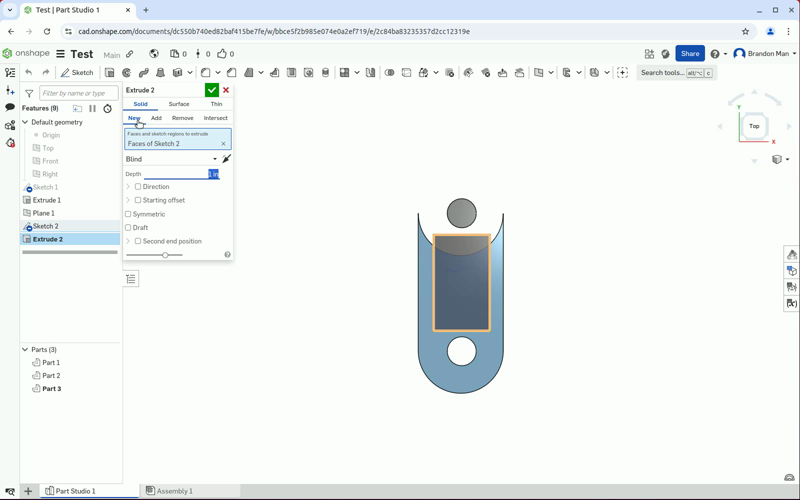
text(13.721)
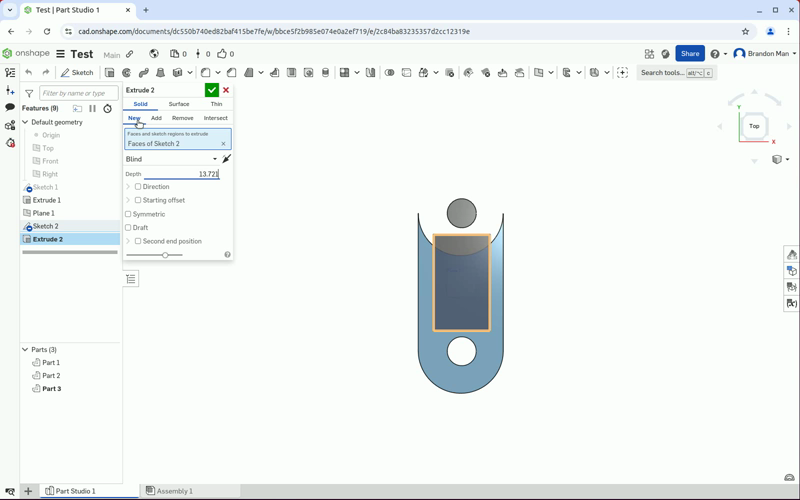
key(enter)
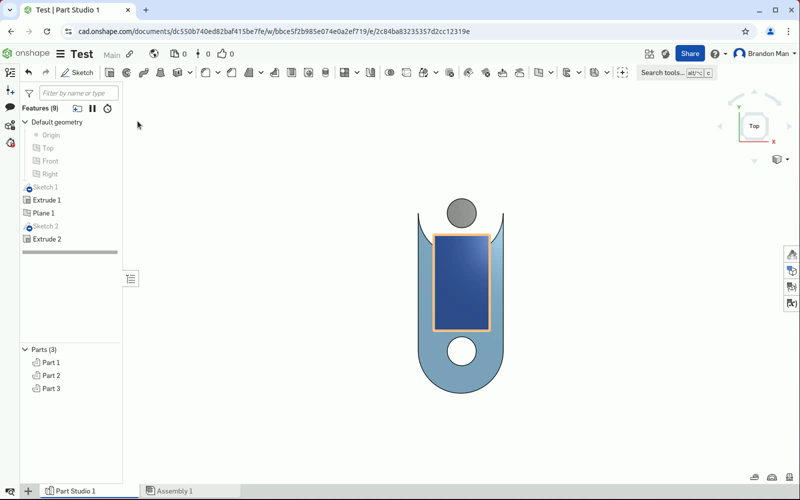
key(shift+h)
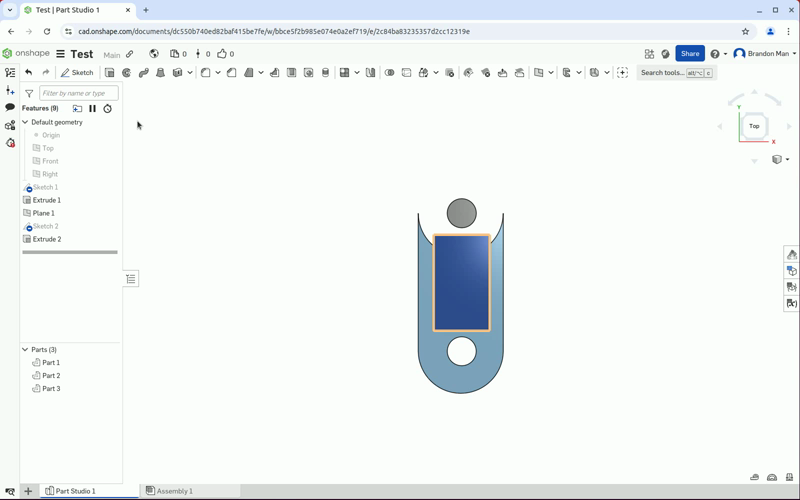
key(shift+h)
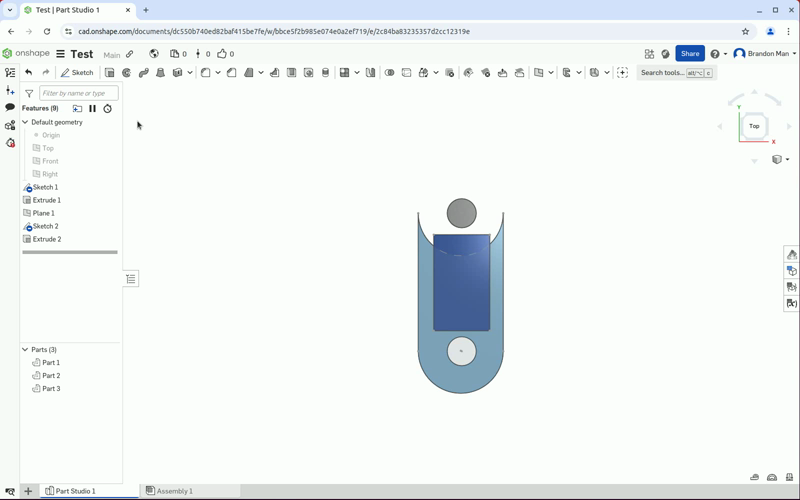
key(shift+7)
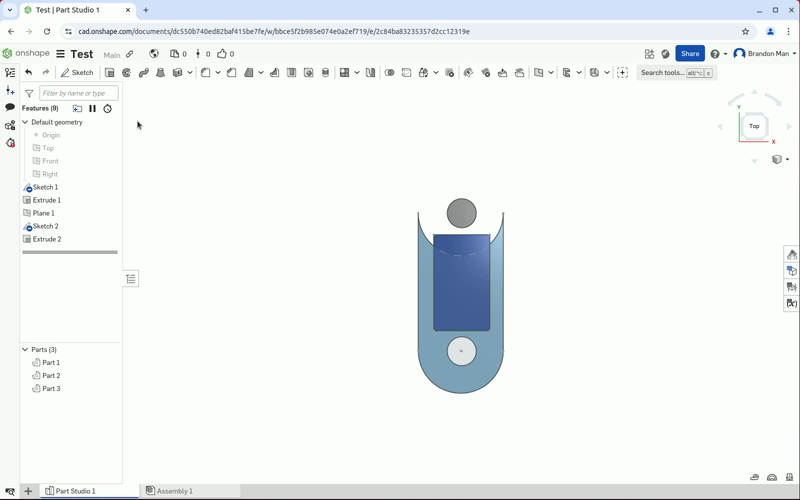
key(up, 3)
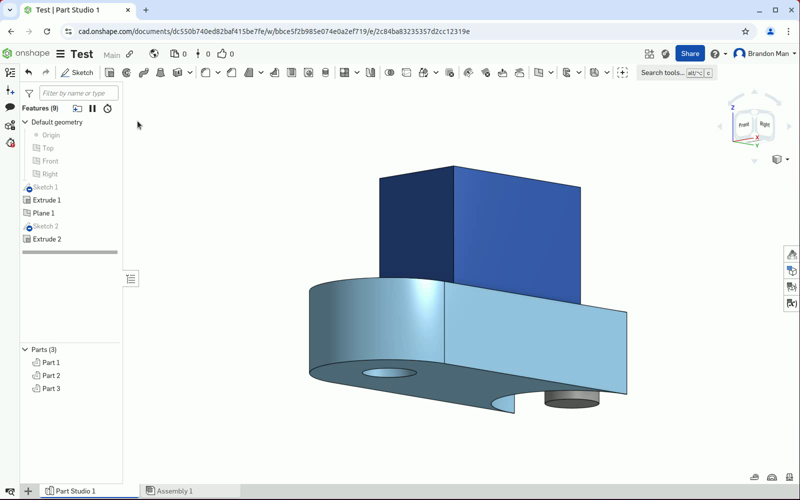
key(left, 3)
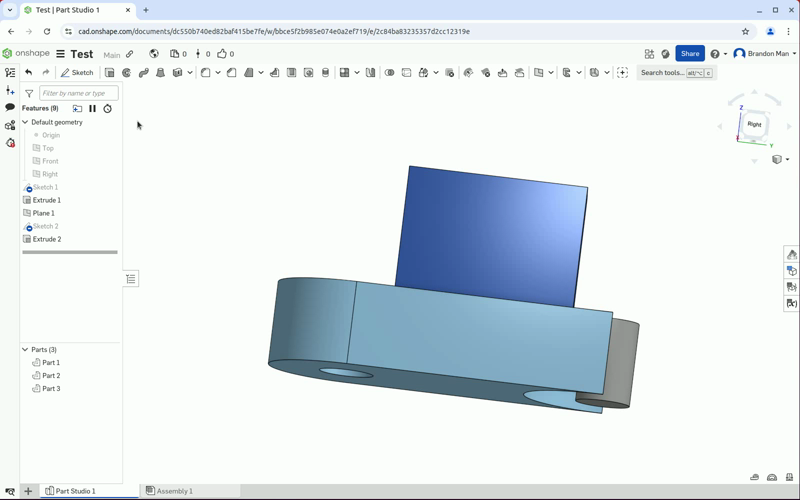
key(right, 3)
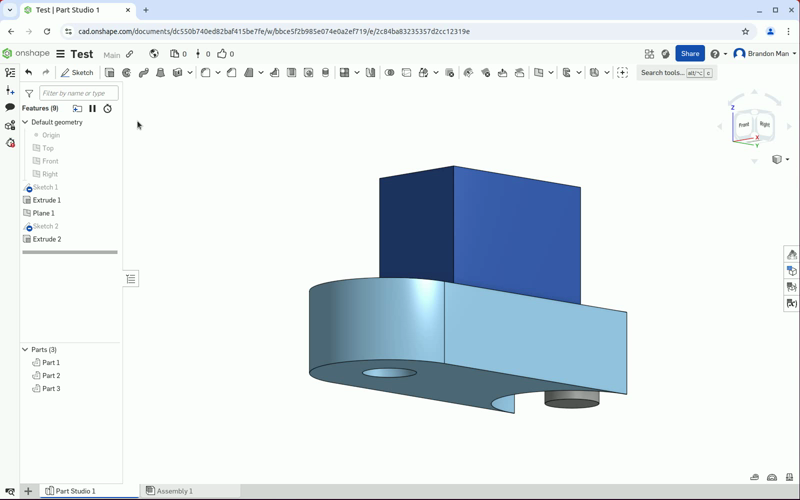
key(down, 3)
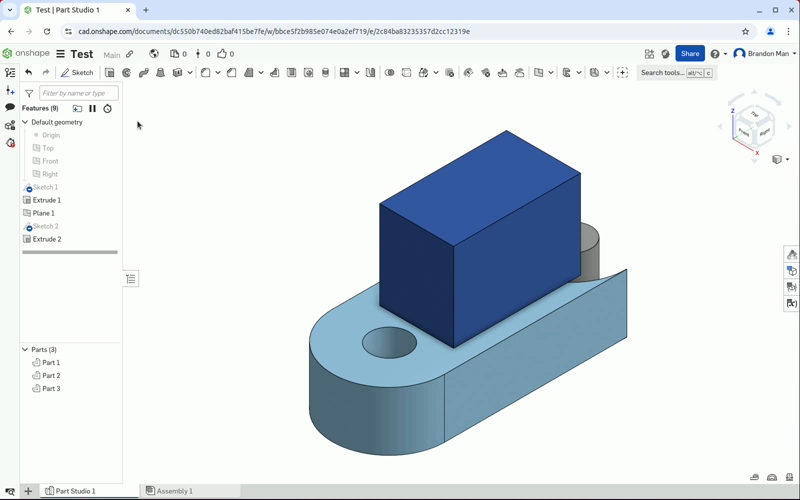
mouse_move(73, 189)
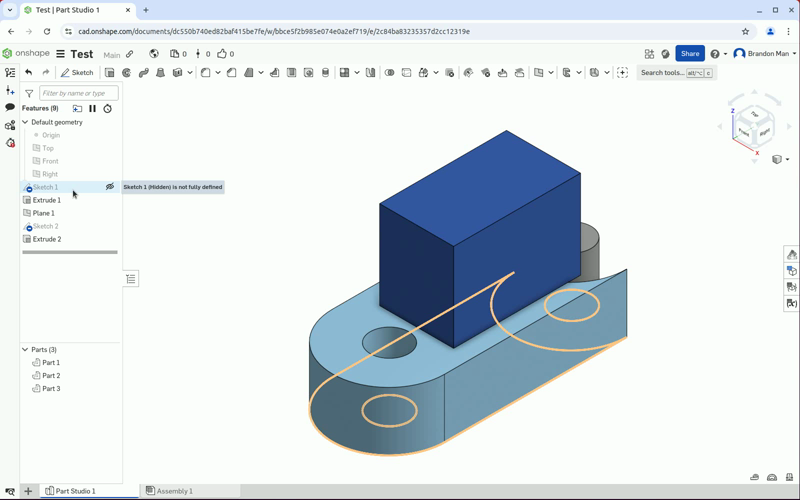
click(73, 189)